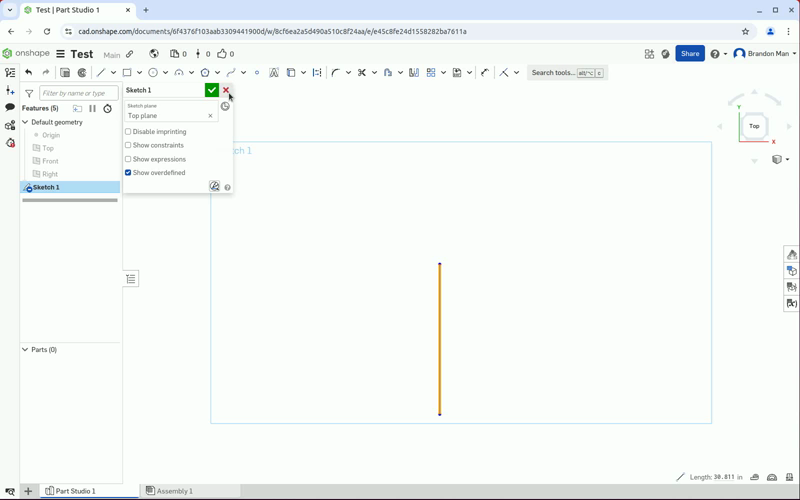
key(shift+h)
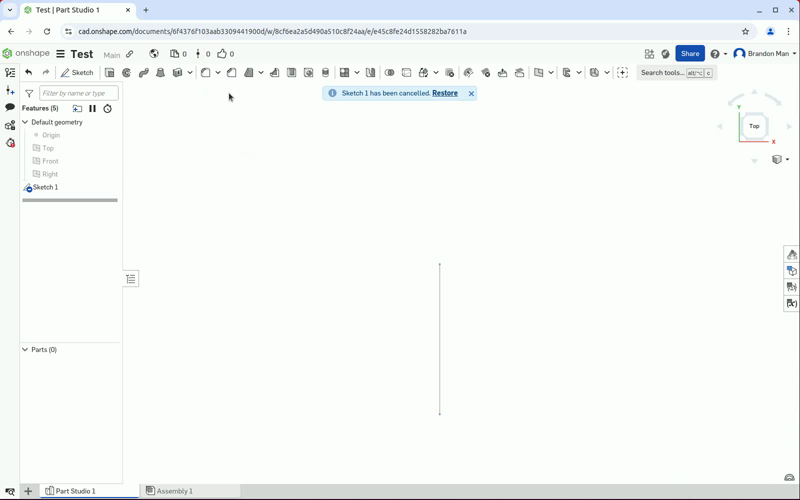
key(shift+s)
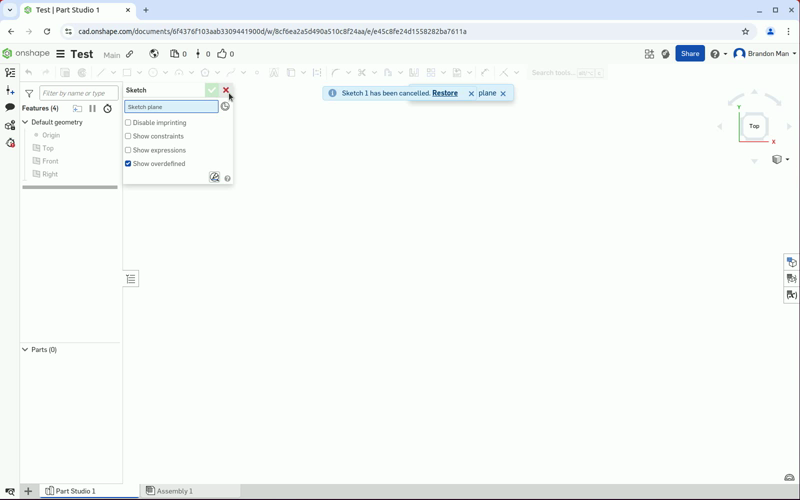
mouse_move(73, 150)
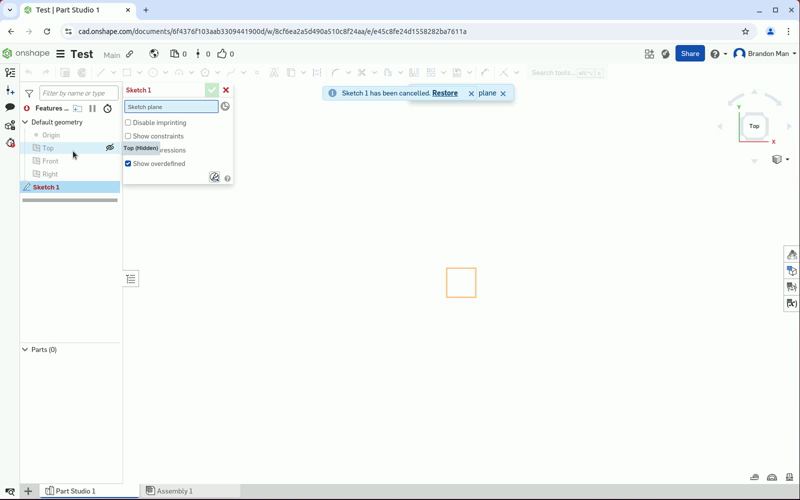
click(73, 150)
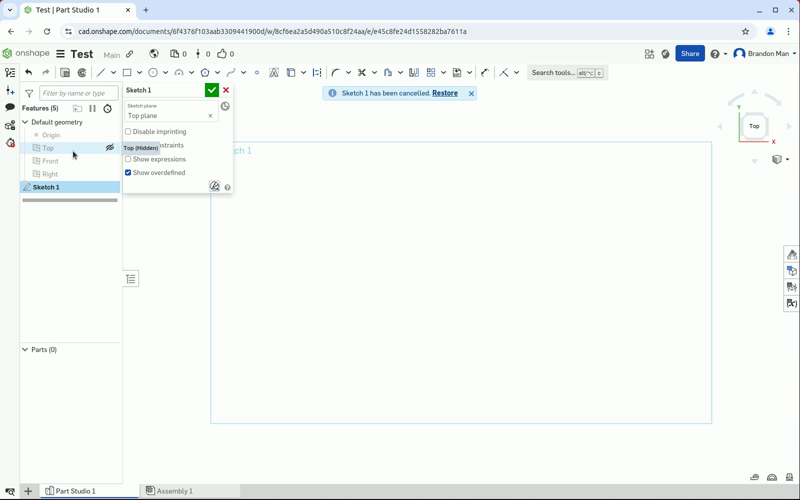
mouse_move(73, 352)
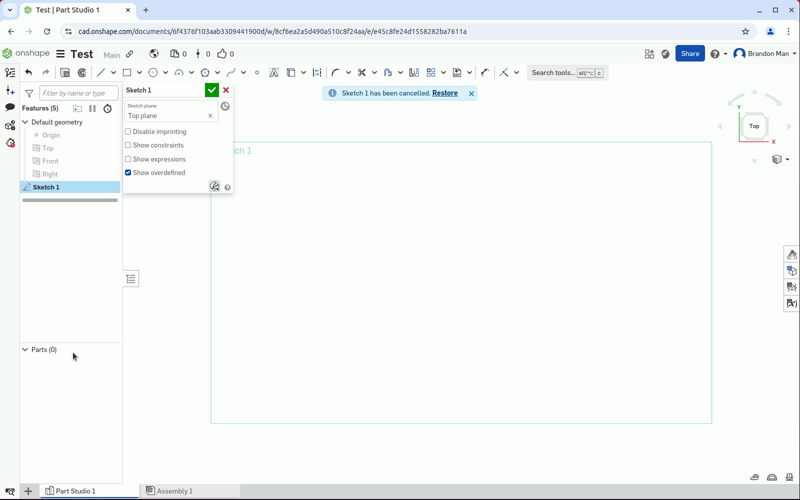
key(y)
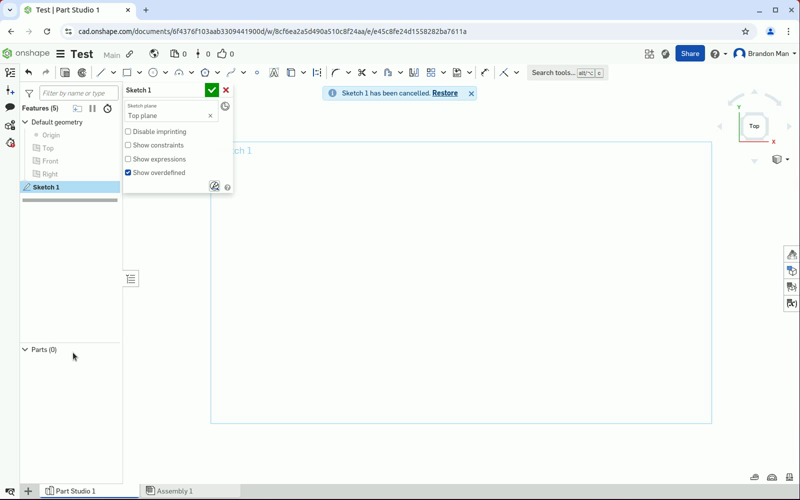
key(l)
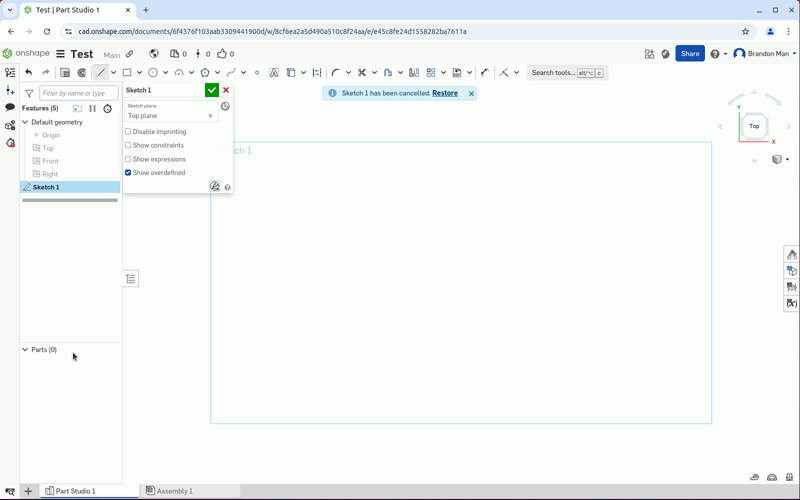
key_down(shift)
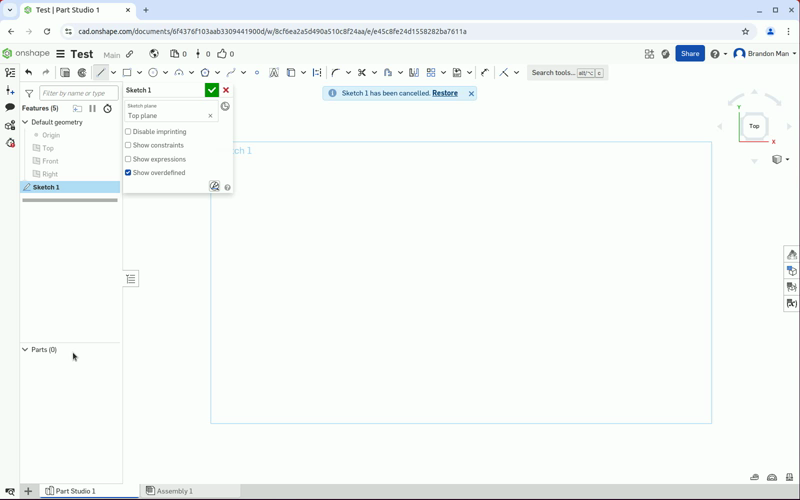
mouse_move(348, 368)
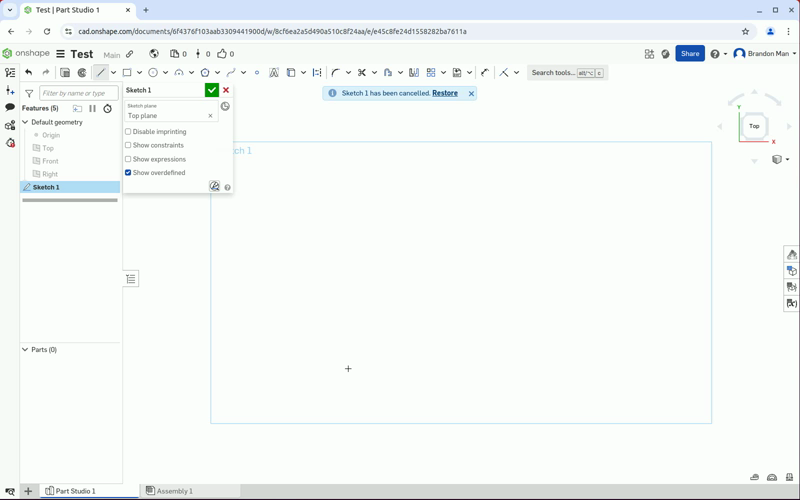
click(348, 368)
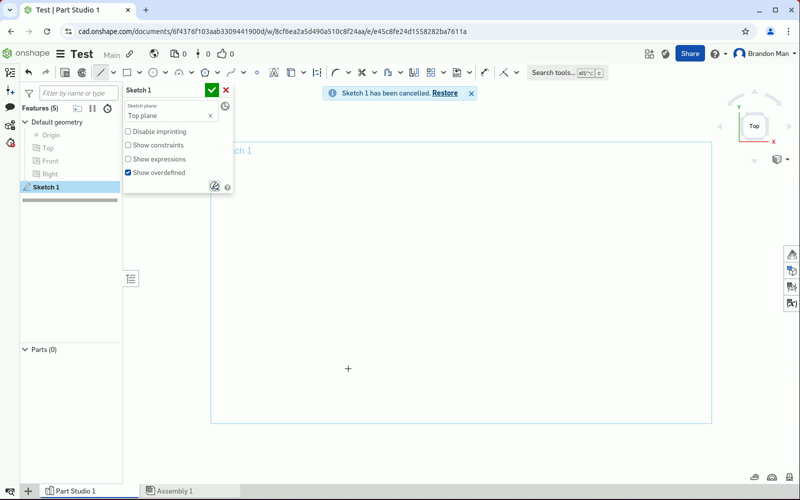
key_up(shift)
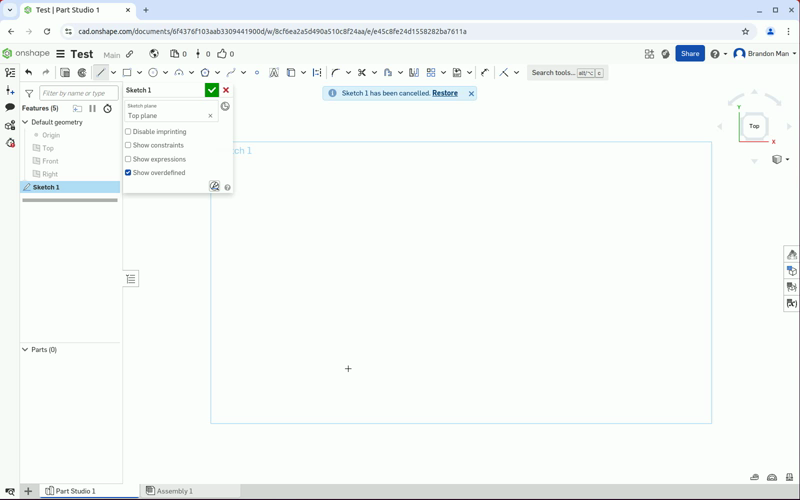
key_down(shift)
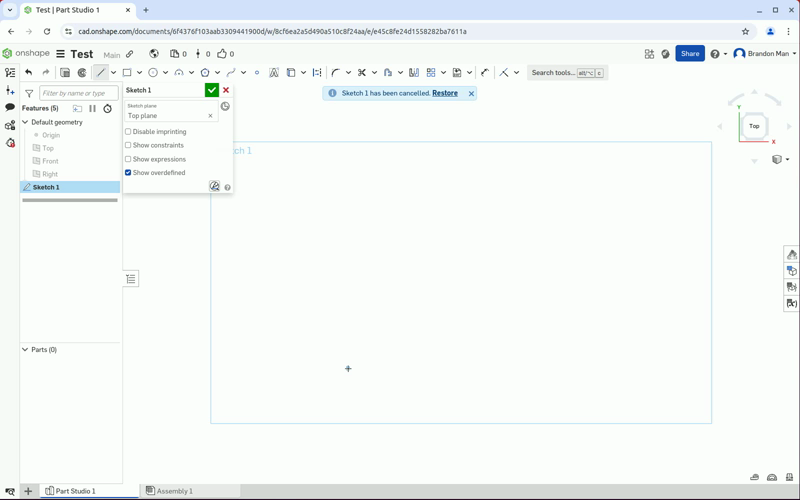
mouse_move(572, 368)
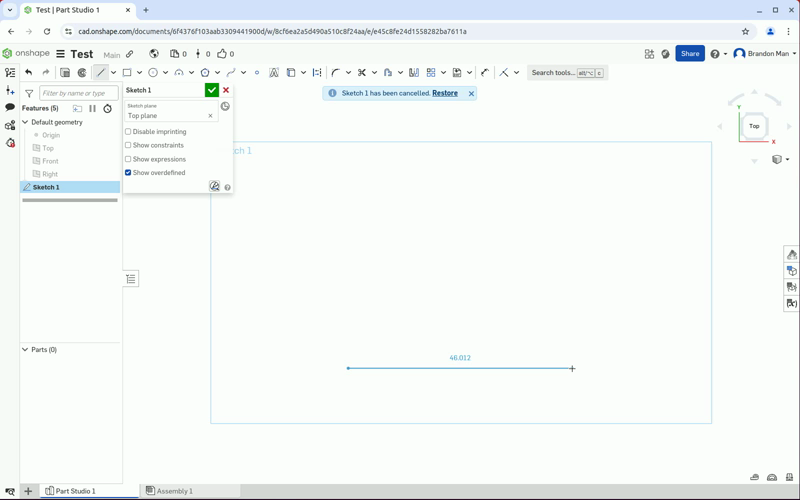
click(572, 368)
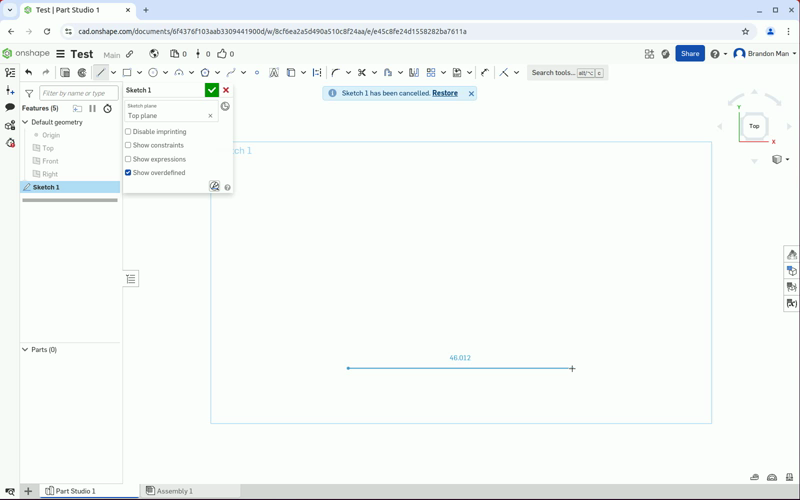
key_up(shift)
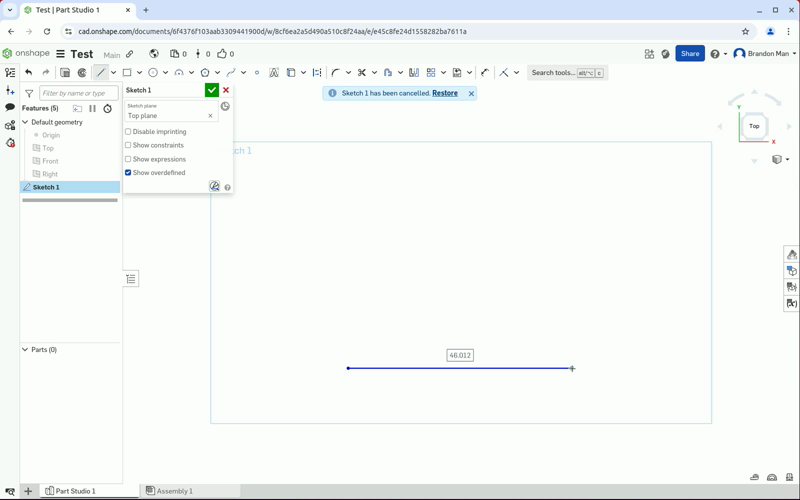
key_down(shift)
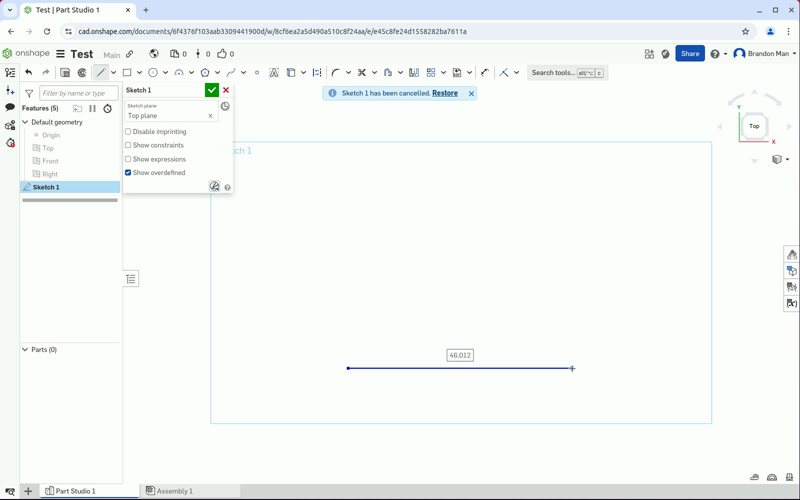
mouse_move(572, 198)
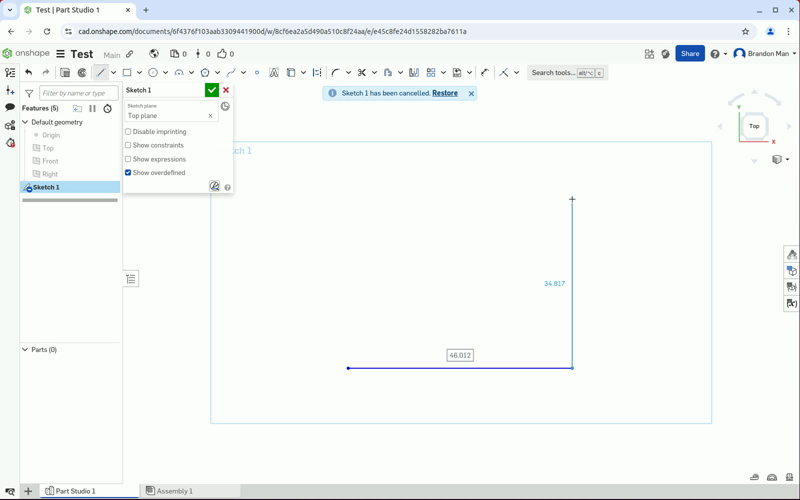
click(572, 198)
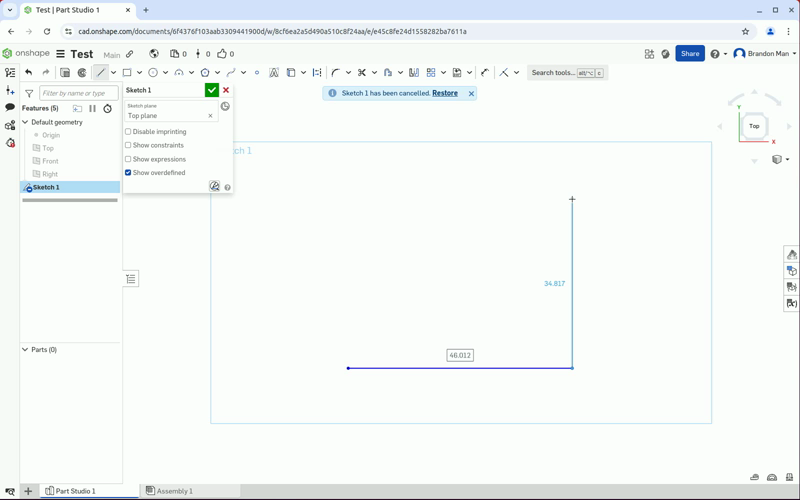
key_up(shift)
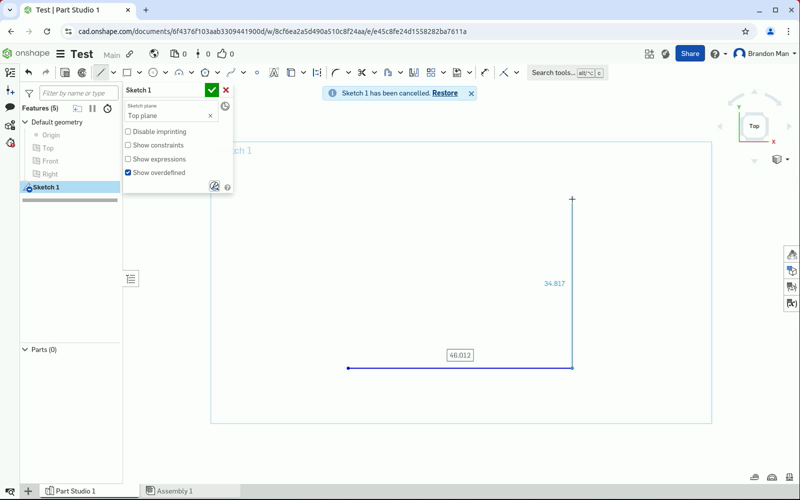
key_down(shift)
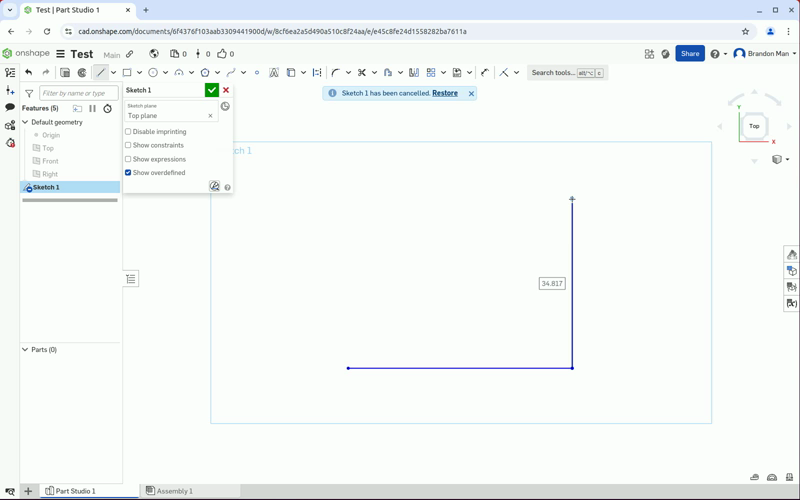
mouse_move(348, 198)
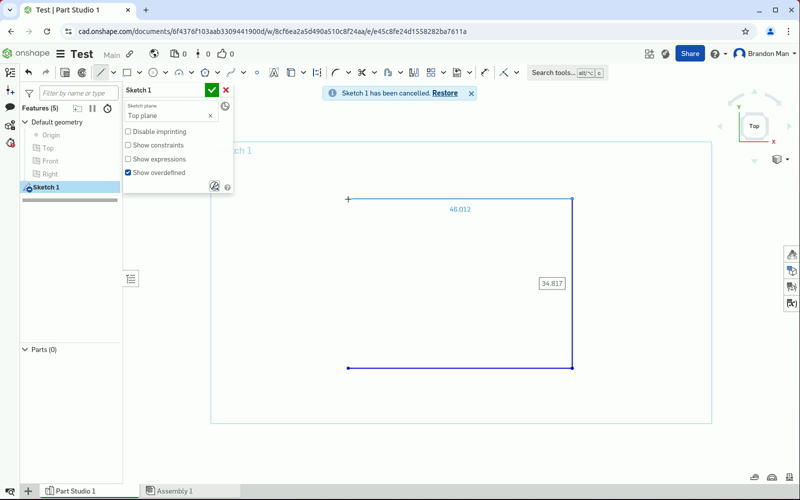
click(348, 198)
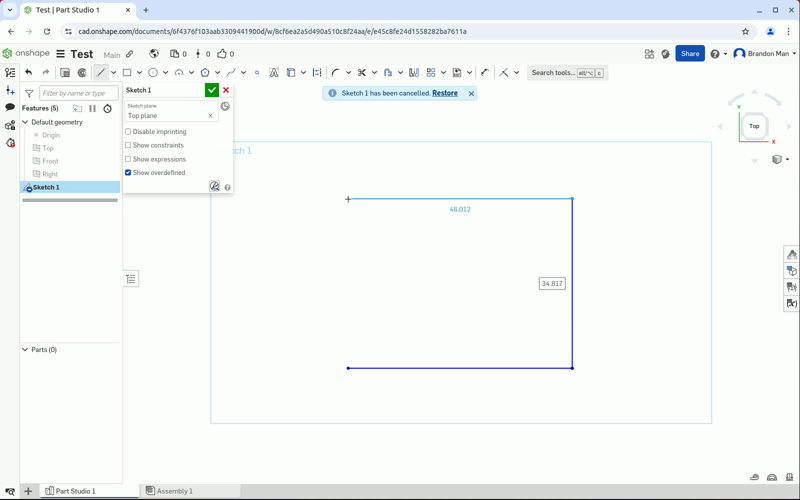
key_up(shift)
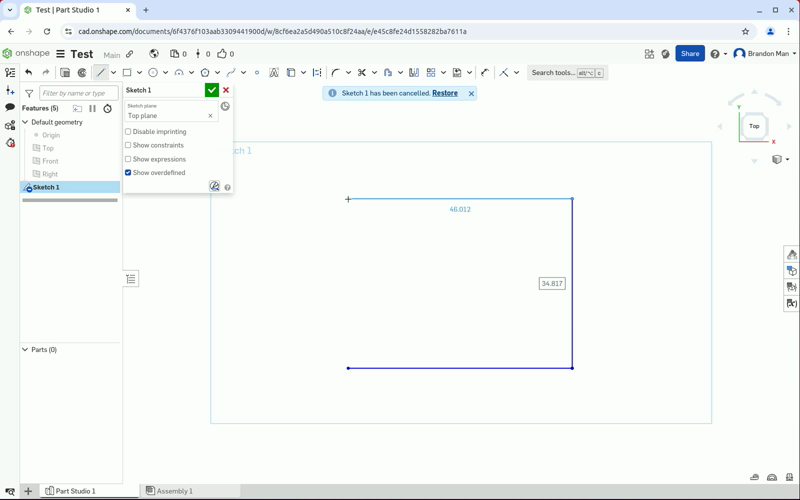
key_down(shift)
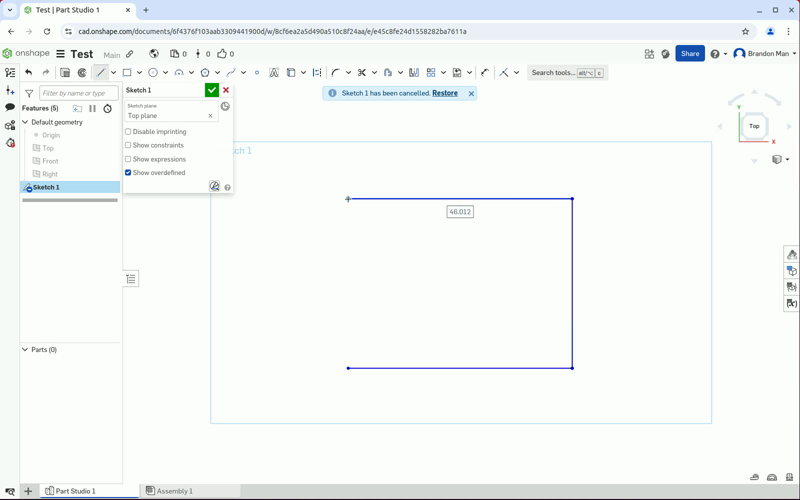
mouse_move(348, 368)
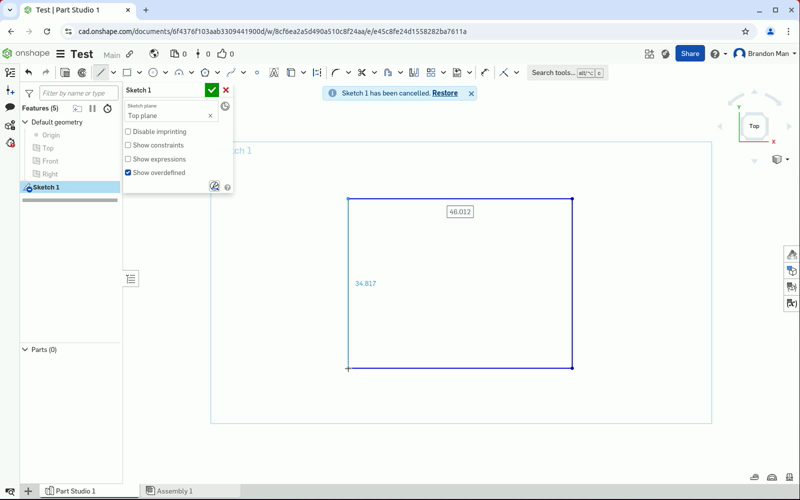
key_up(shift)
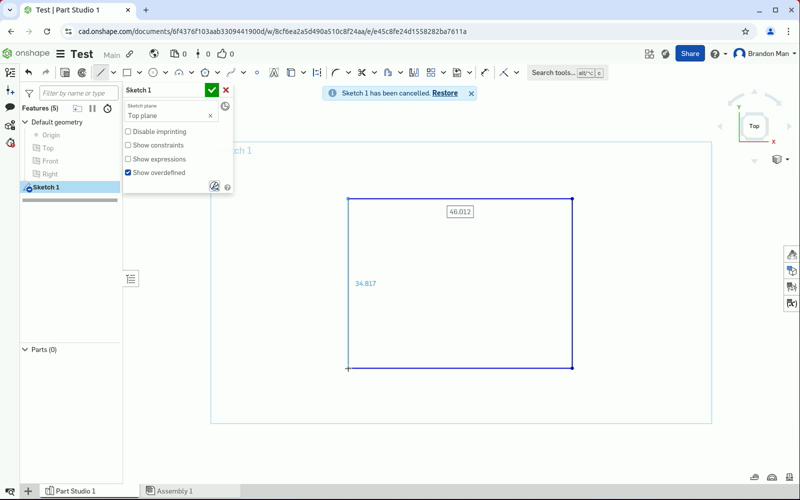
click(348, 368)
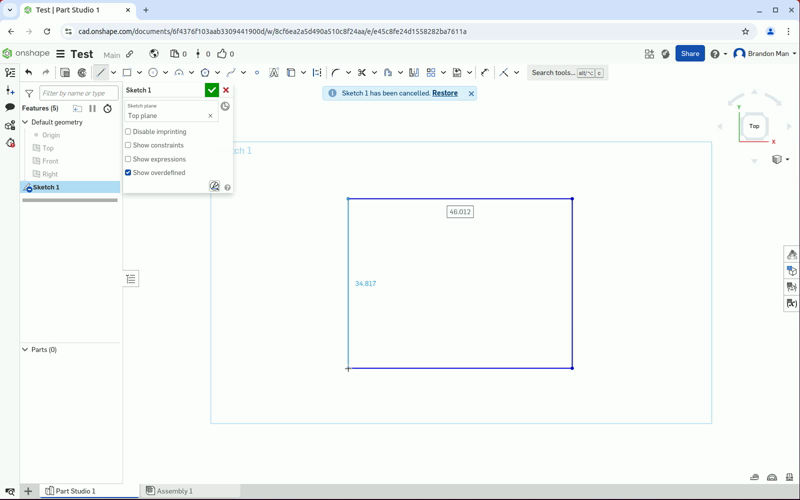
key(esc)
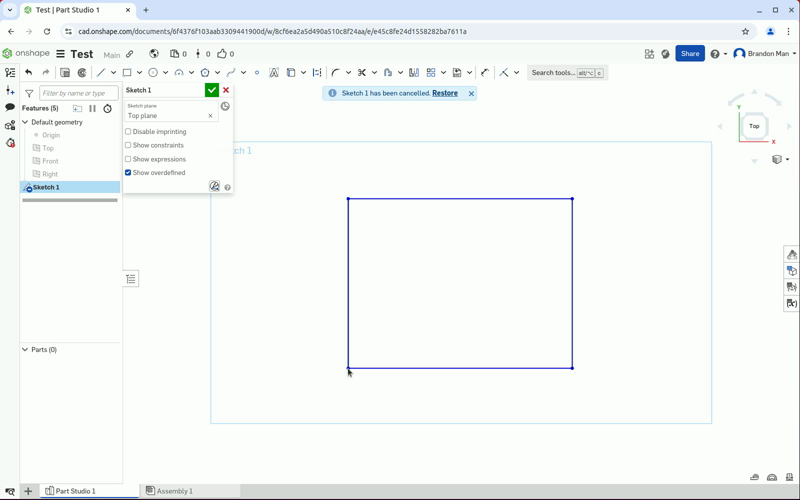
mouse_move(449, 338)
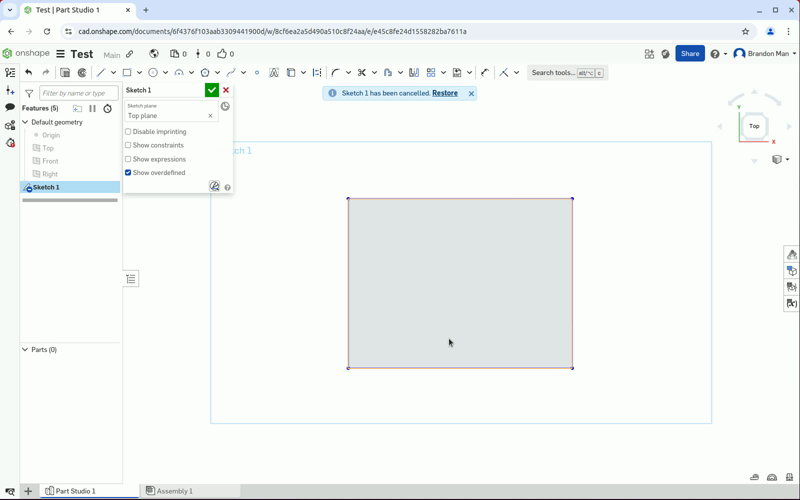
click(449, 338)
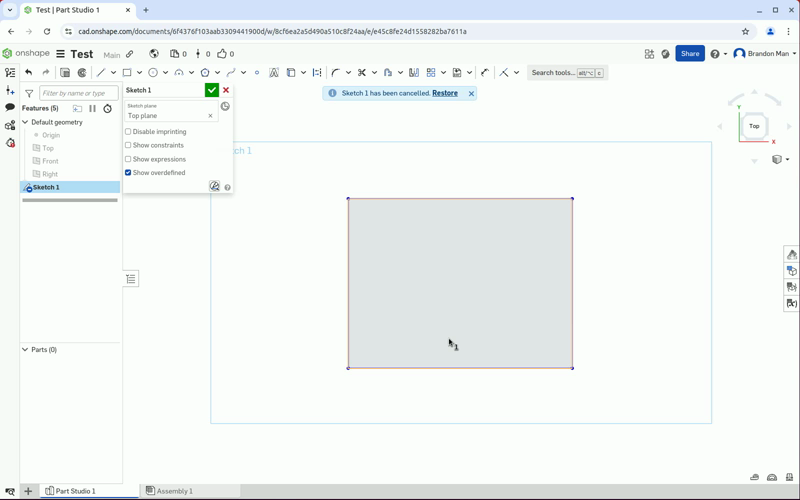
mouse_move(73, 352)
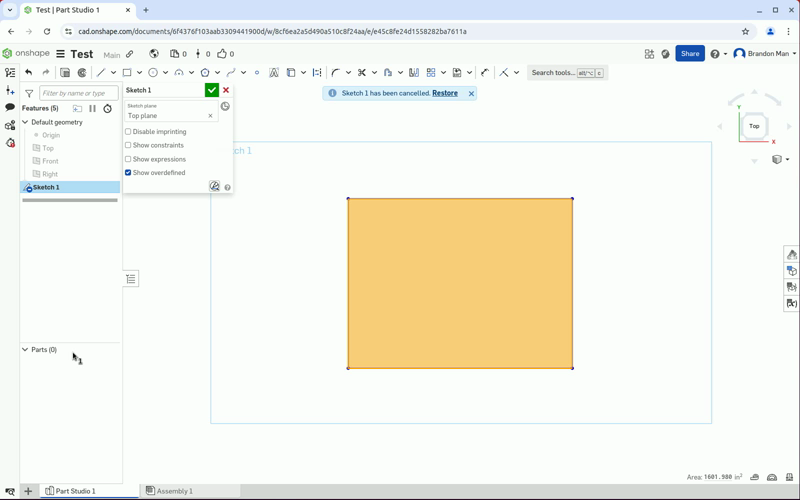
key(shift+y)
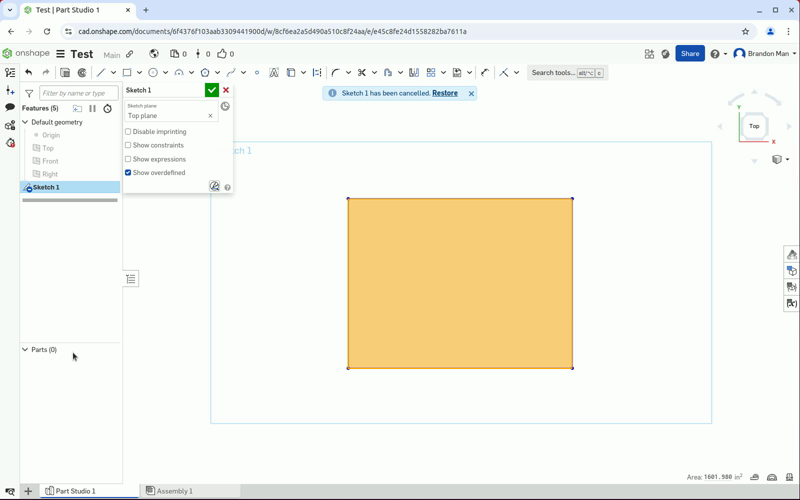
key(shift+e)
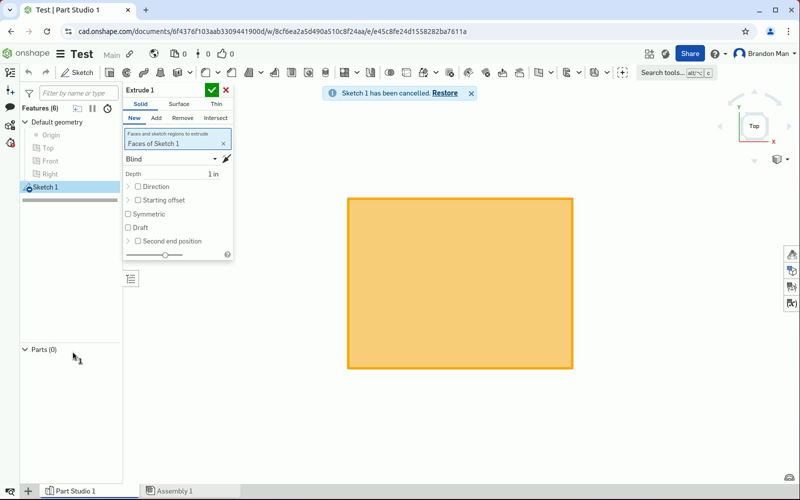
mouse_move(143, 106)
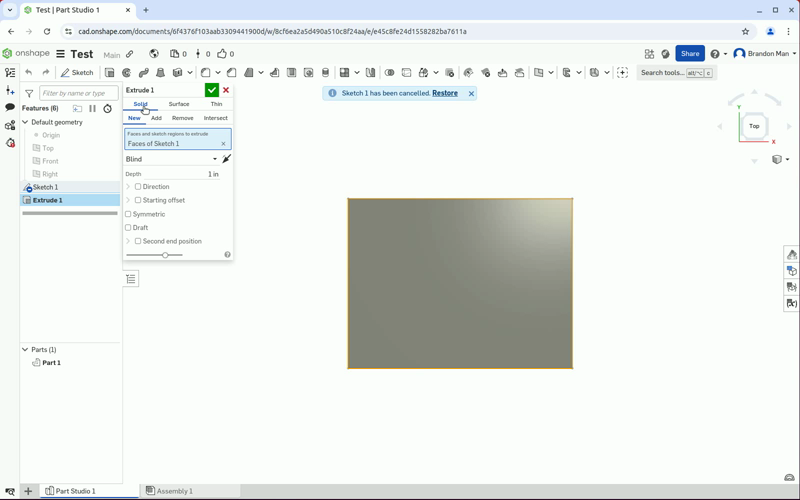
click(143, 106)
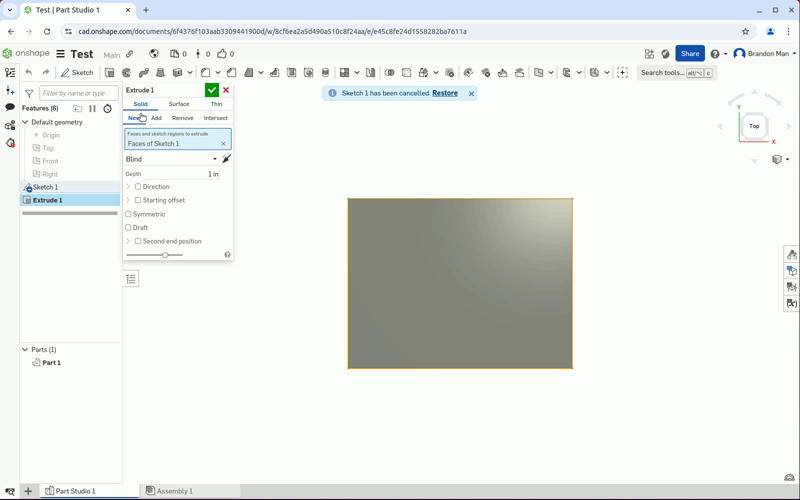
mouse_move(137, 120)
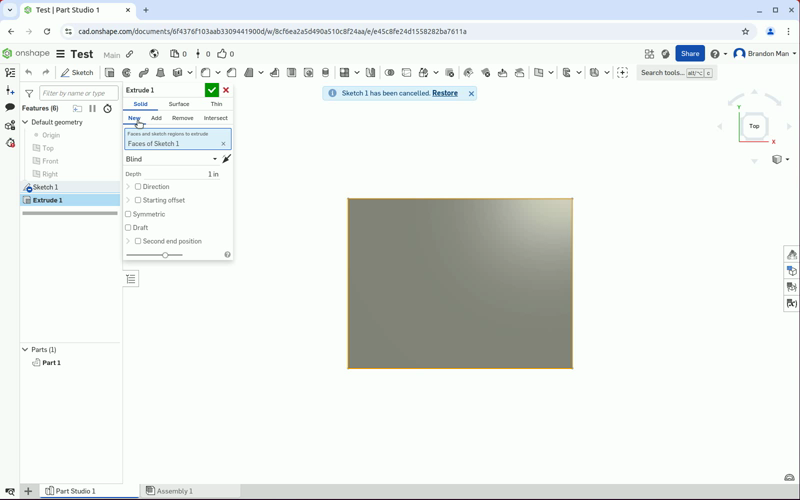
click(137, 120)
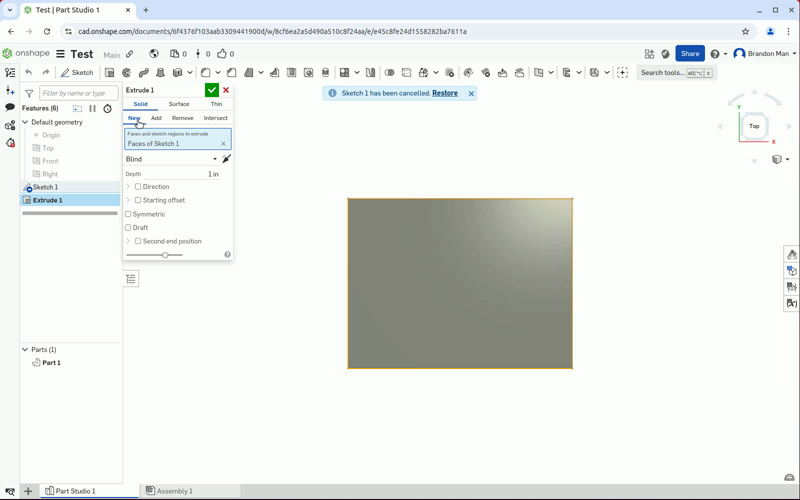
key(tab, 4)
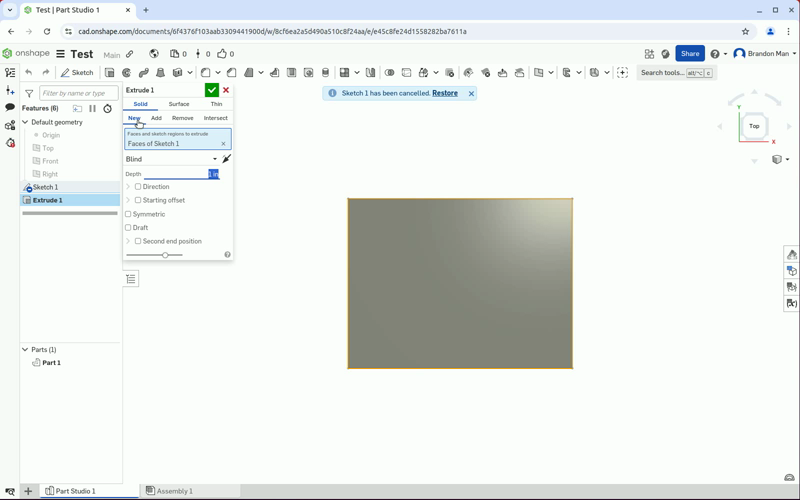
text(5.777)
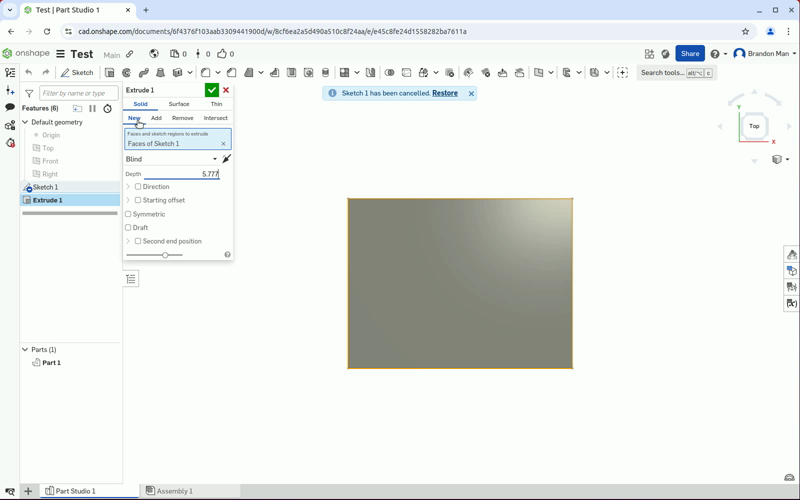
key(enter)
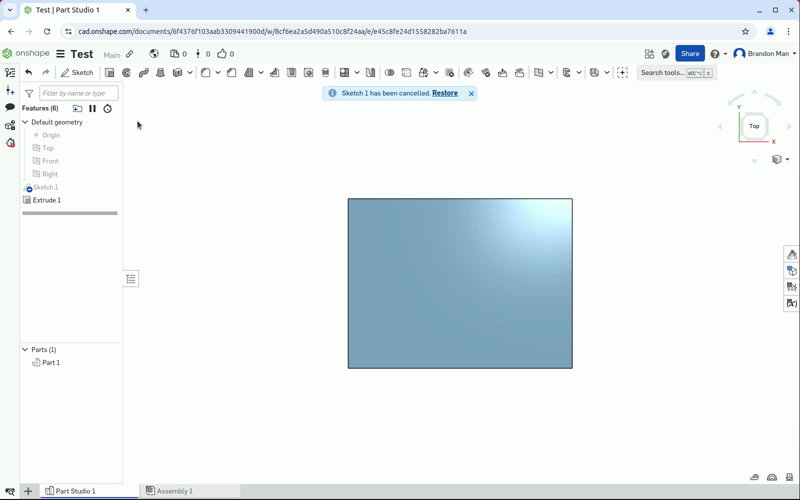
key(shift+h)
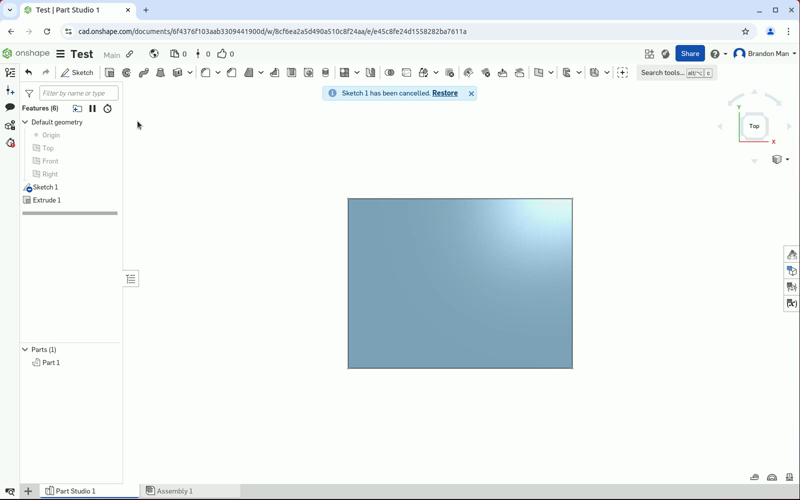
key(shift+h)
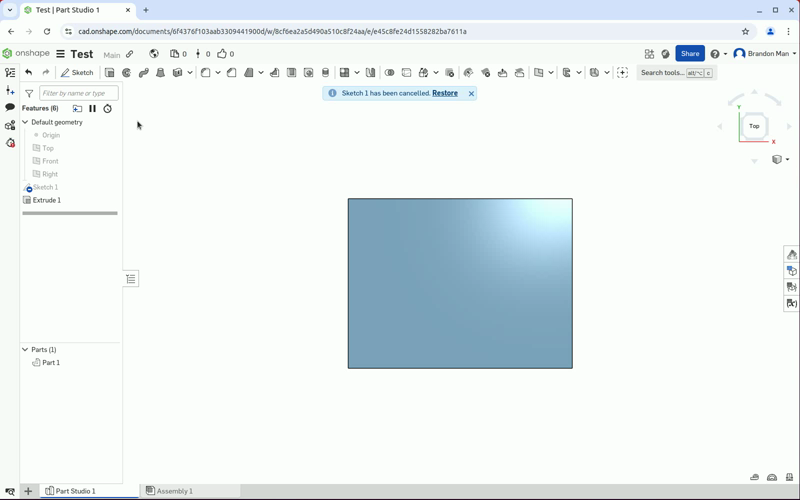
mouse_move(73, 189)
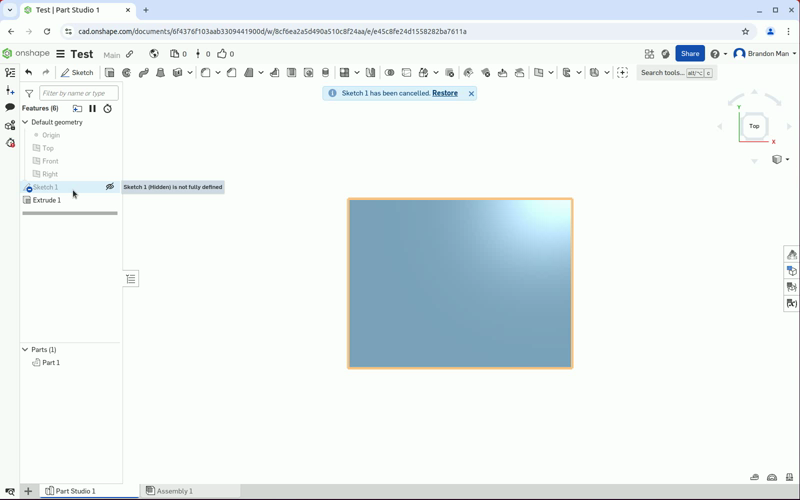
click(73, 189)
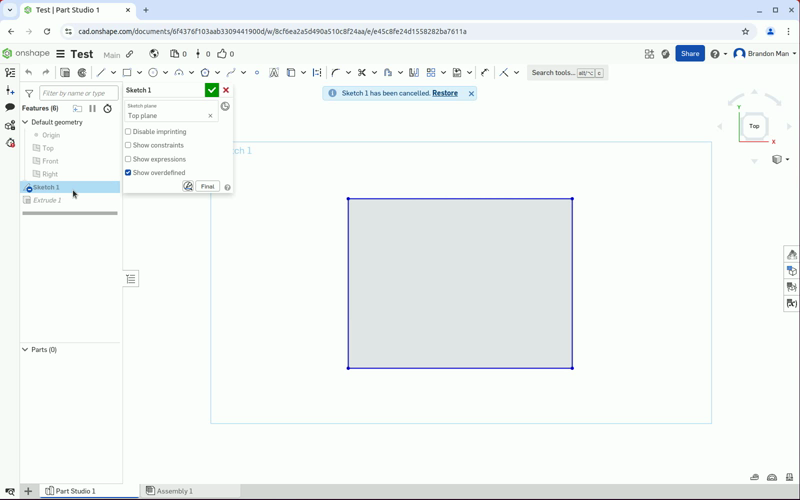
mouse_move(229, 92)
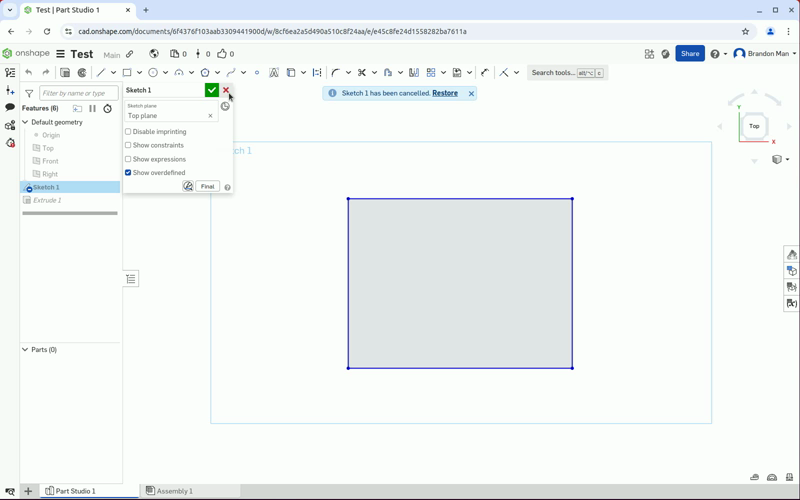
click(229, 92)
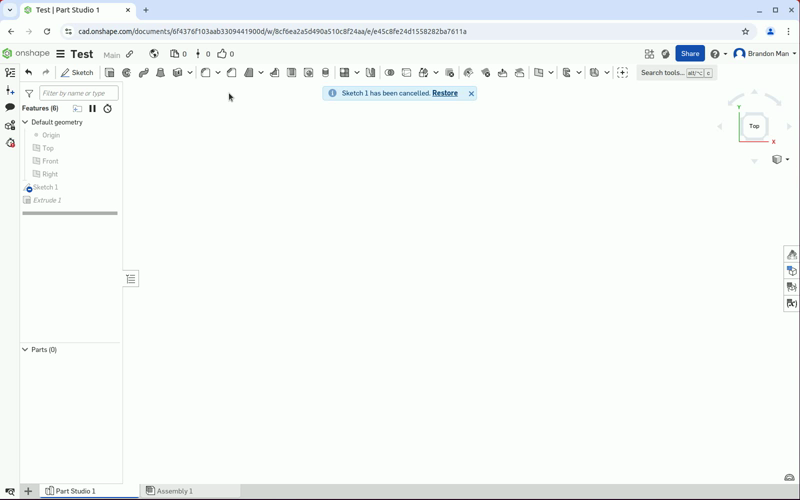
mouse_move(73, 352)
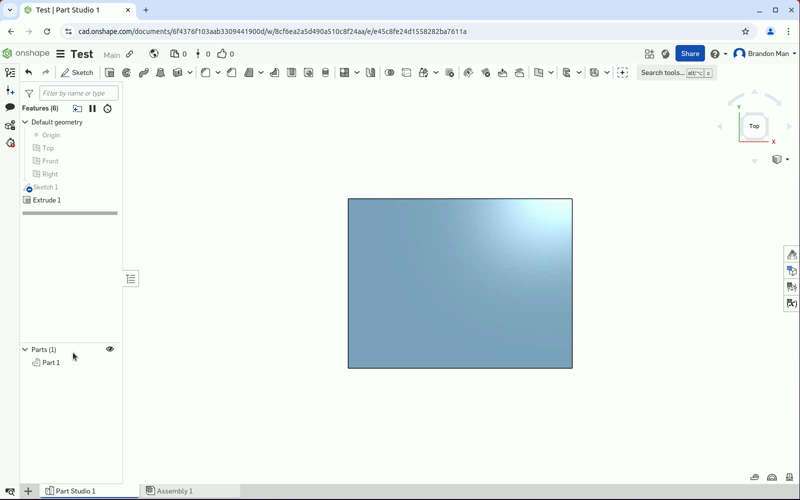
key(y)
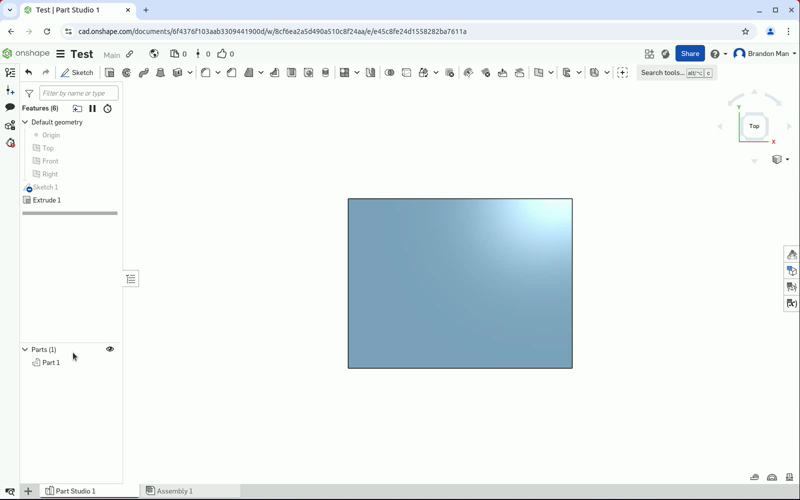
key(shift+p)
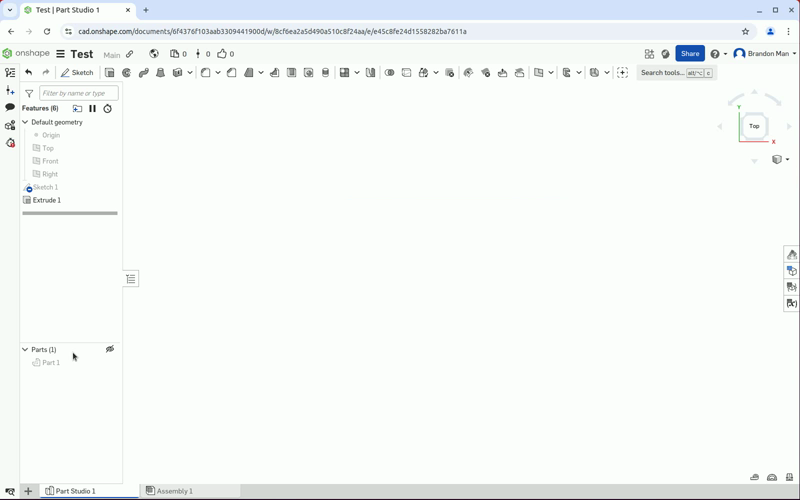
key(space)
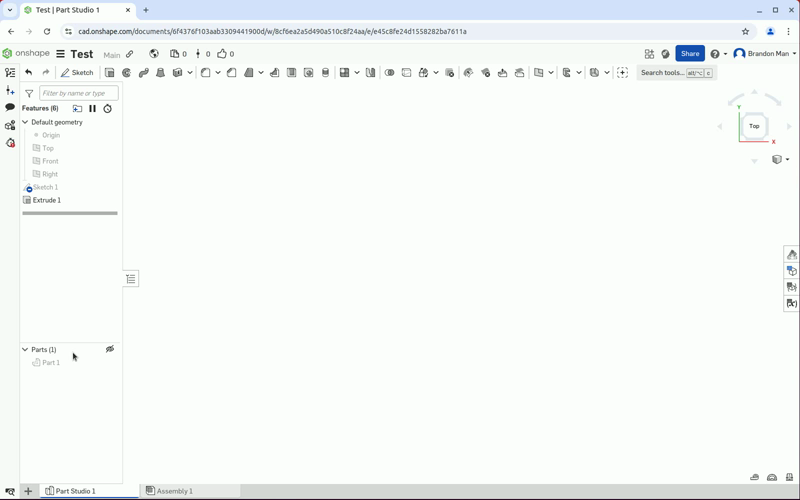
key_down(shift)
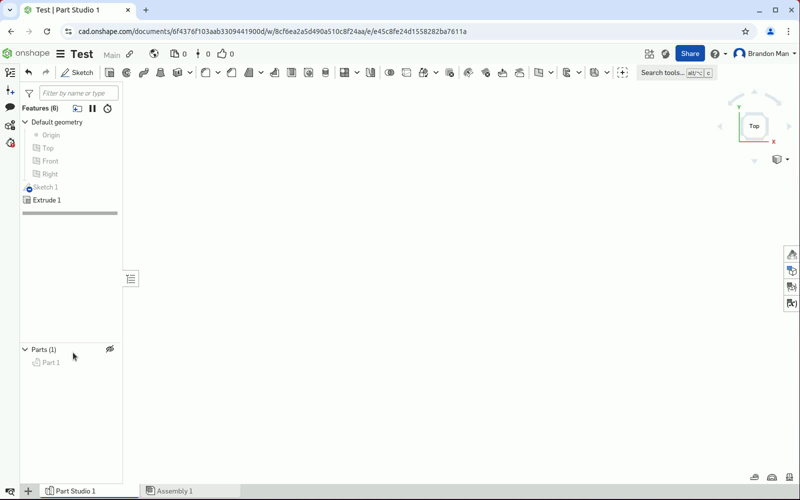
key(up)
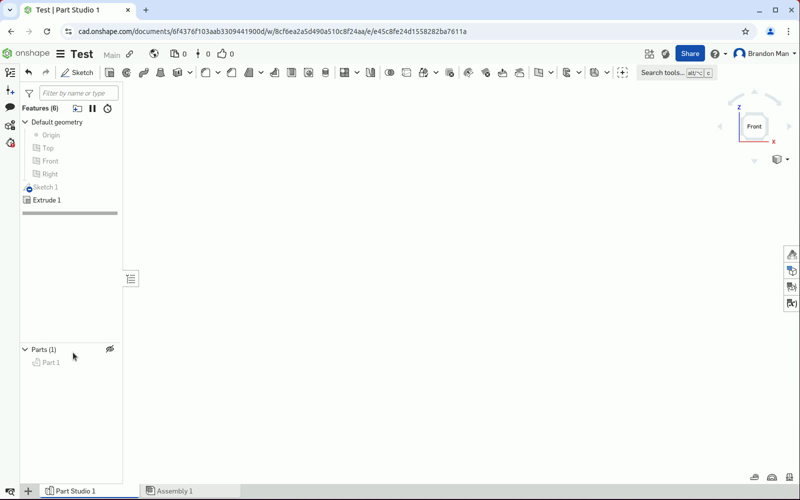
key_up(shift)
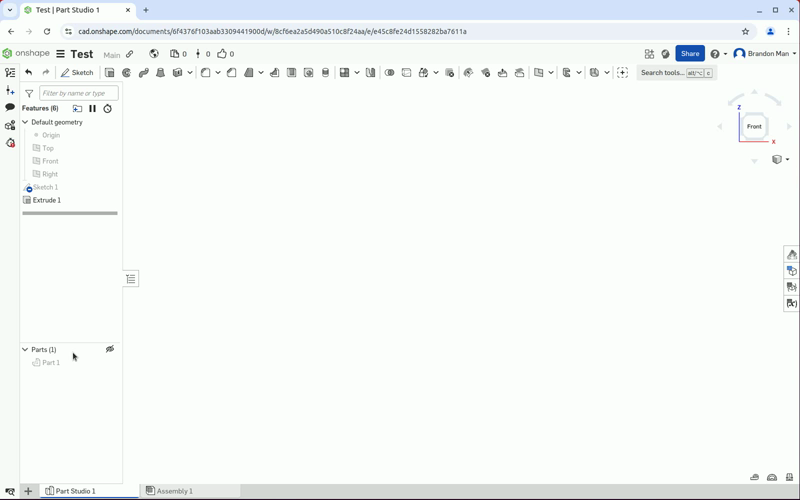
key(space)
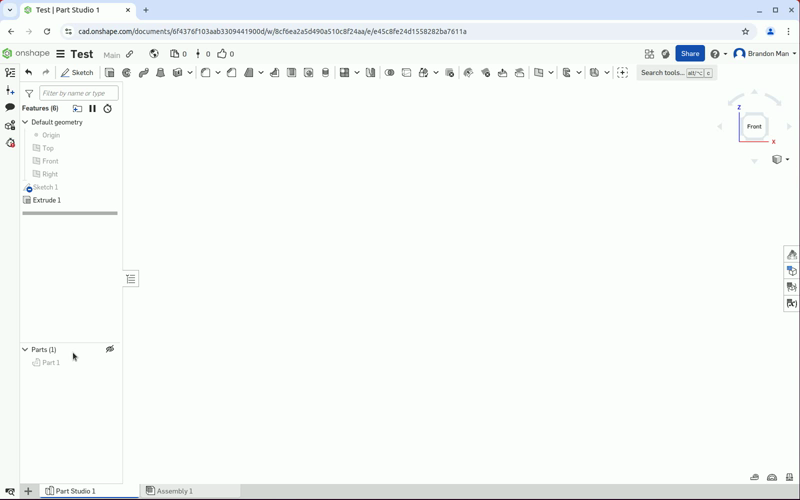
key_down(shift)
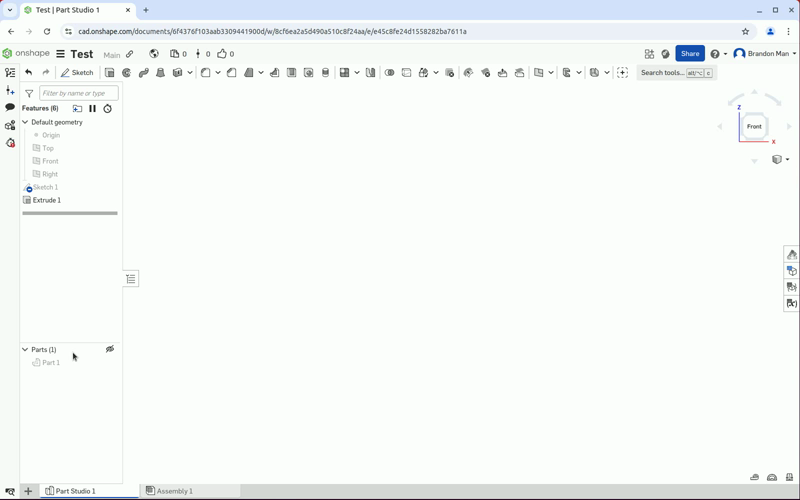
key(left)
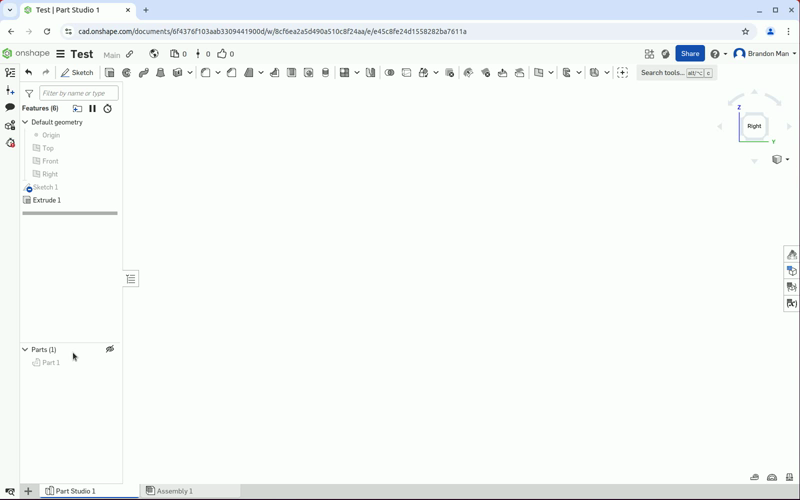
key_up(shift)
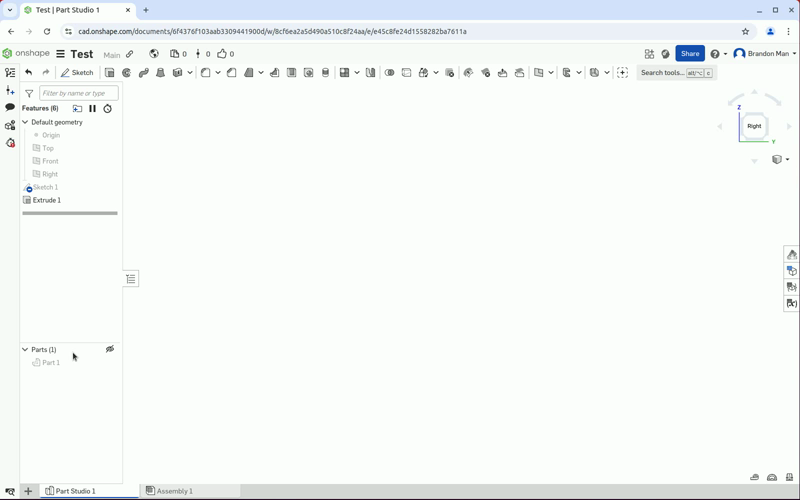
mouse_move(73, 352)
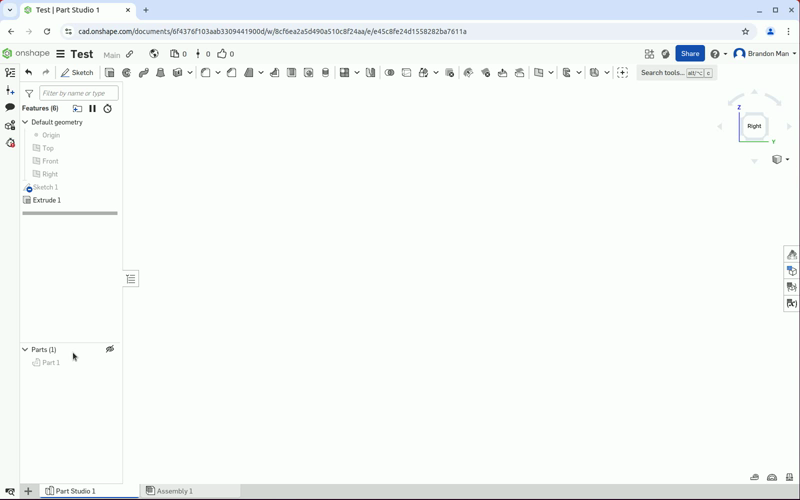
key(shift+y)
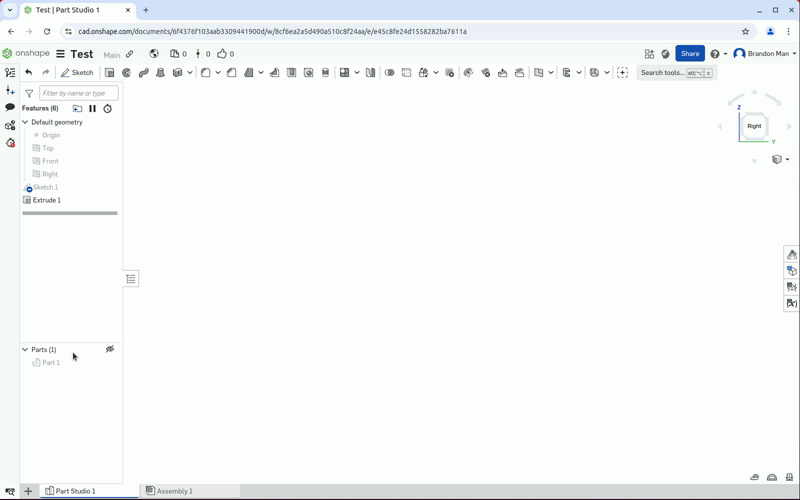
key(shift+s)
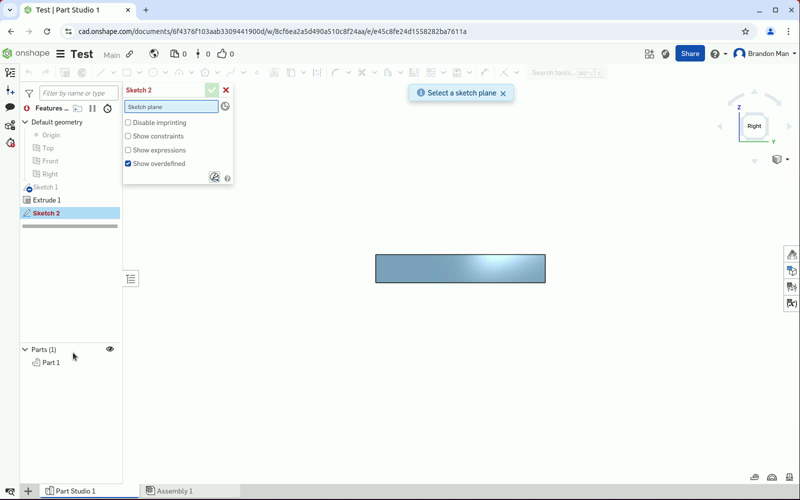
mouse_move(73, 176)
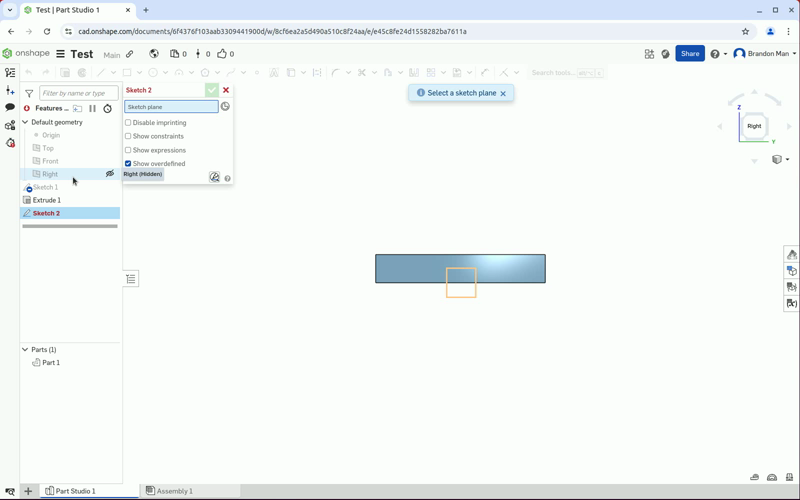
click(73, 176)
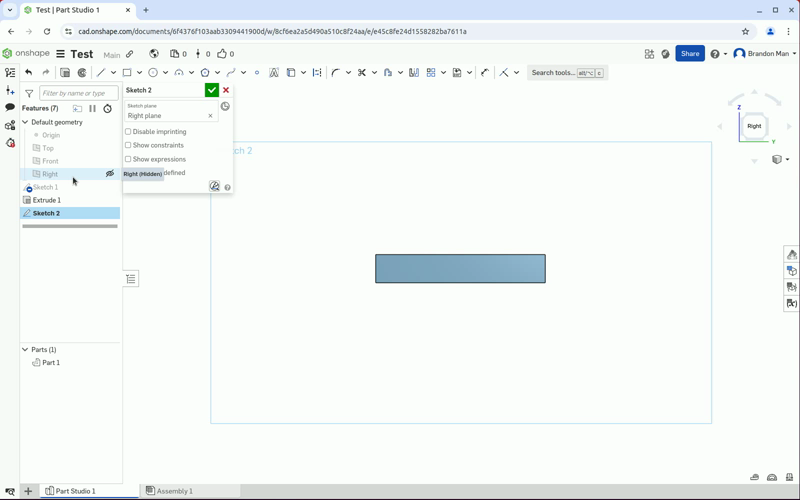
mouse_move(73, 352)
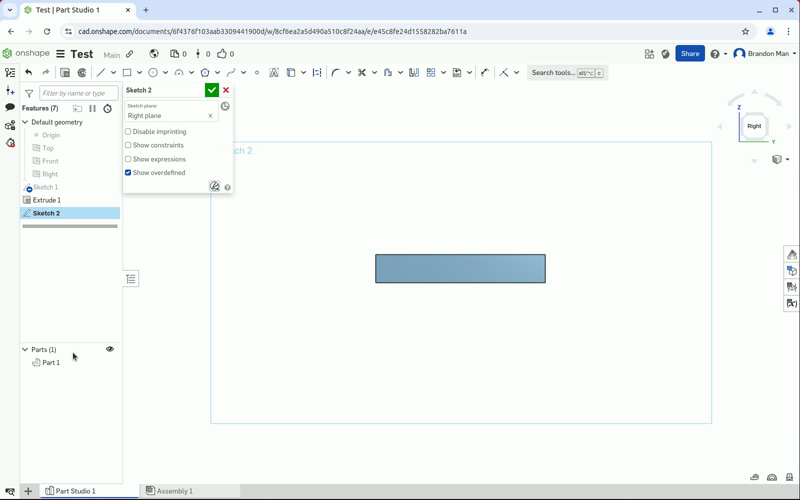
key(y)
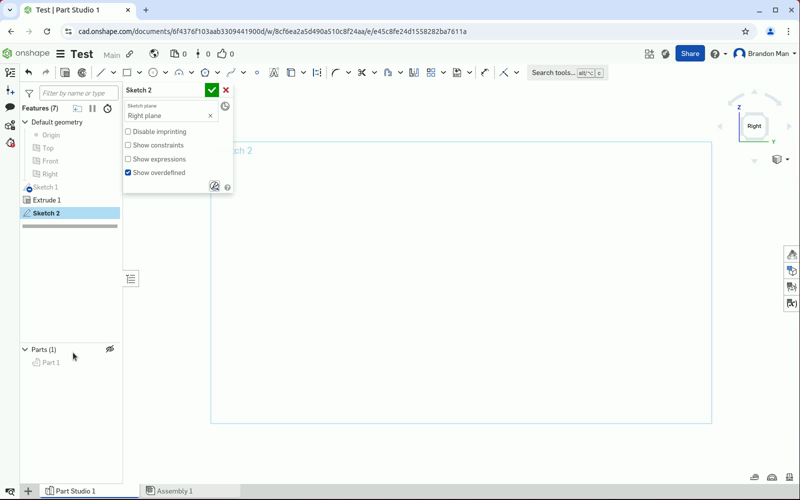
key(l)
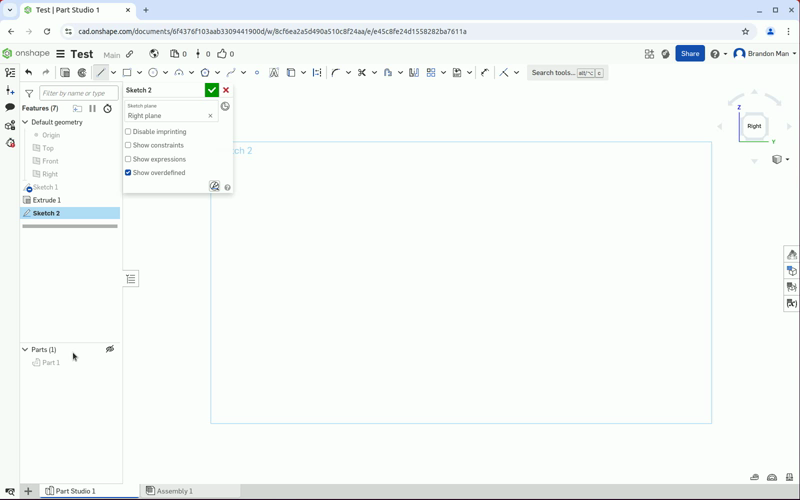
key_down(shift)
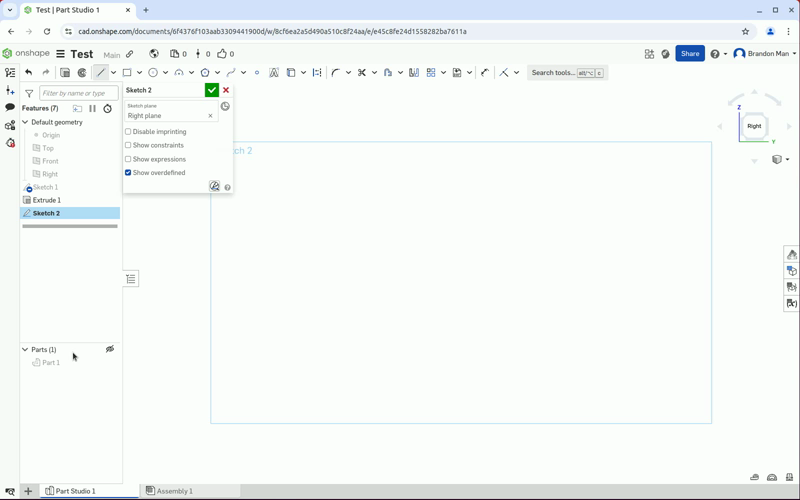
mouse_move(375, 254)
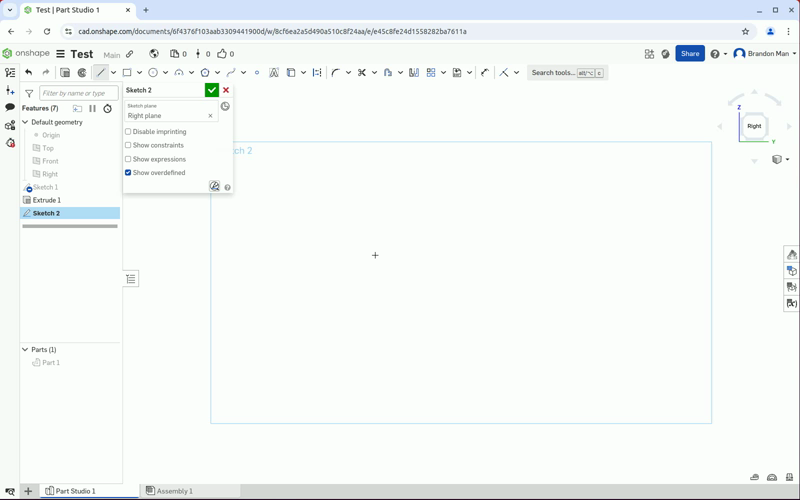
click(375, 254)
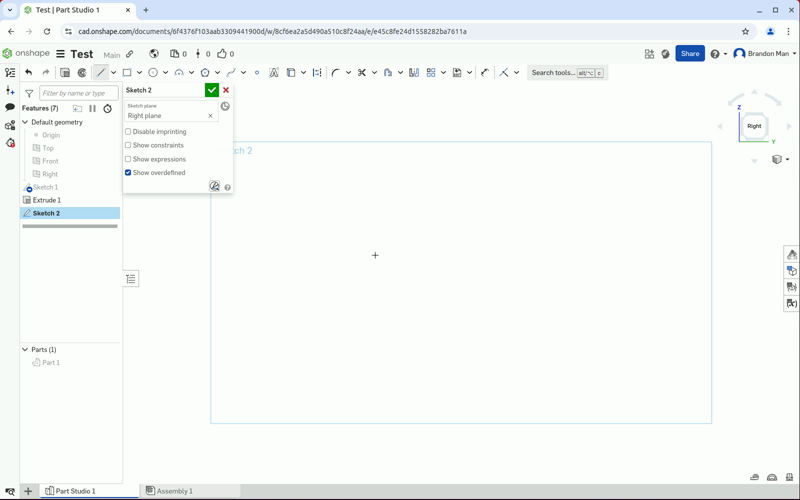
key_up(shift)
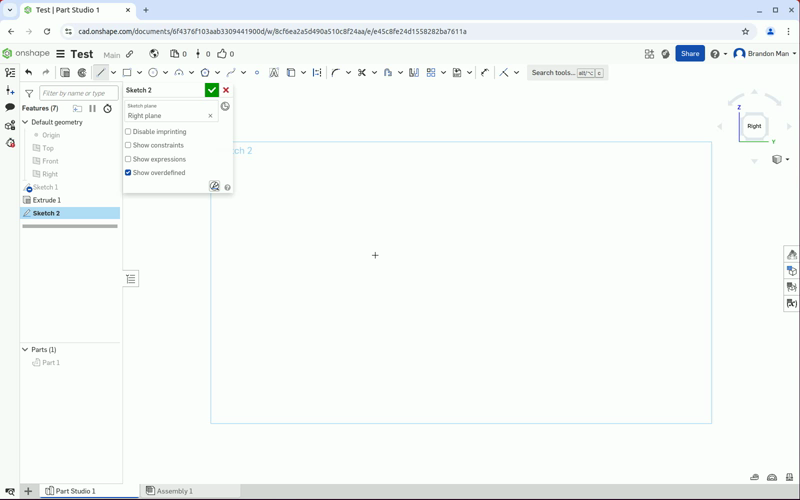
key_down(shift)
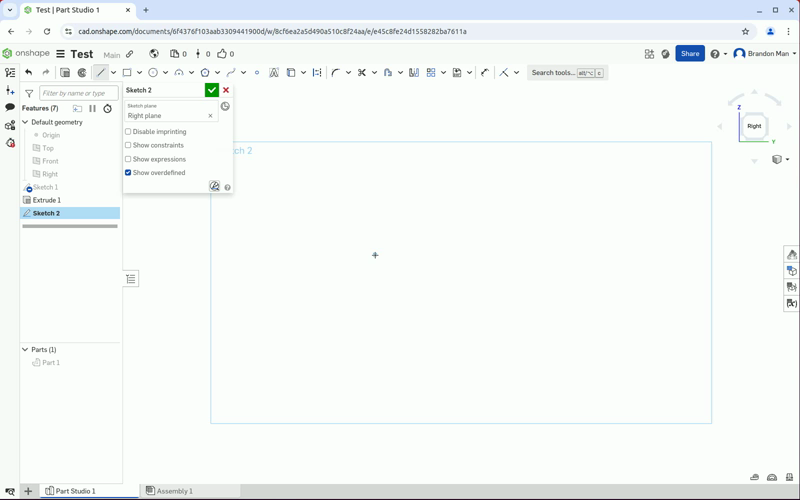
mouse_move(535, 273)
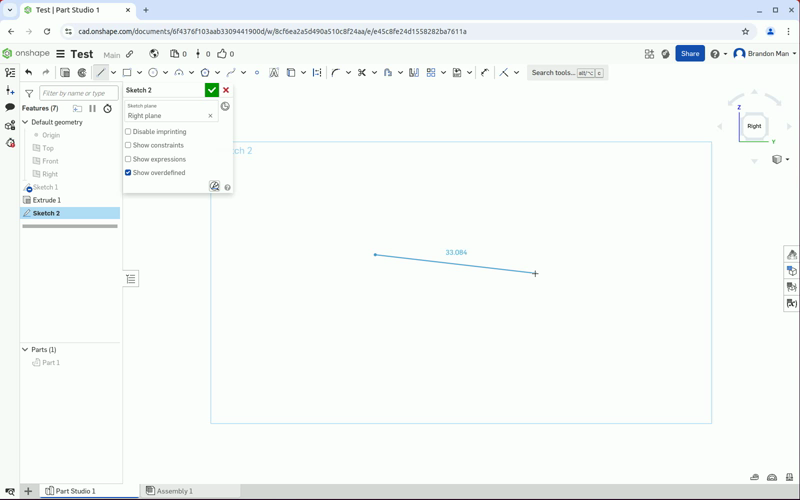
click(535, 273)
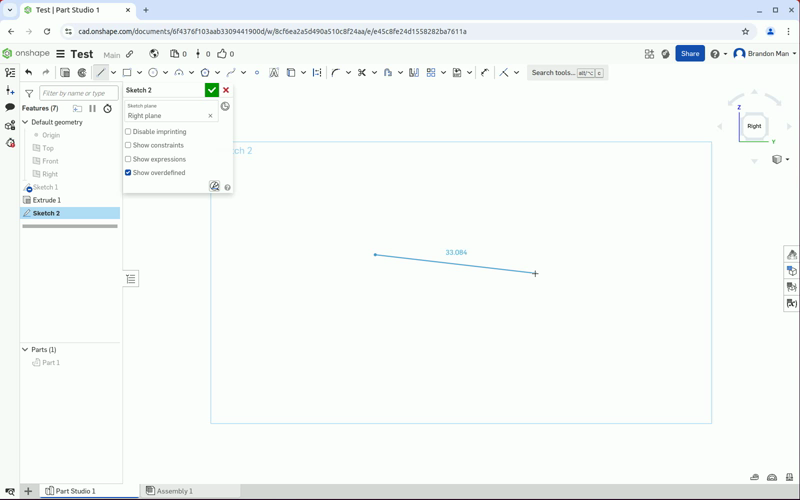
key_up(shift)
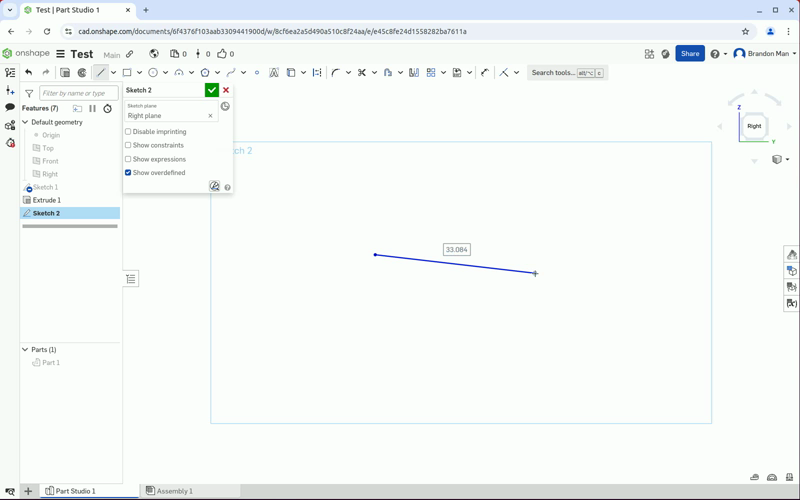
key_down(shift)
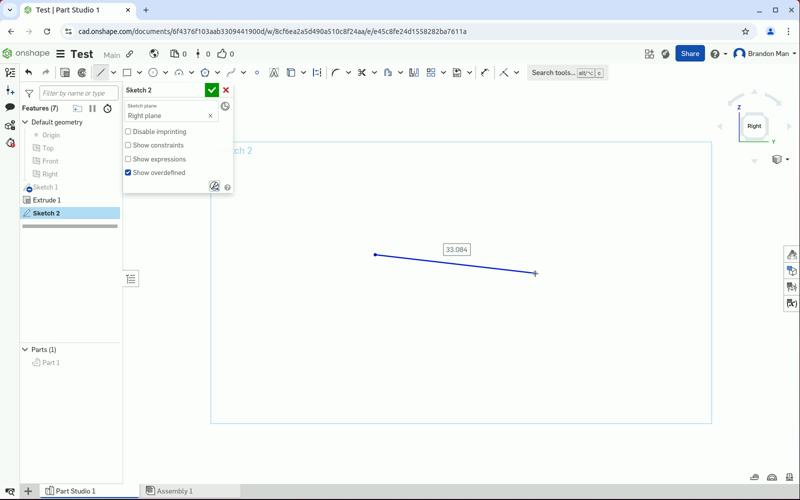
mouse_move(565, 273)
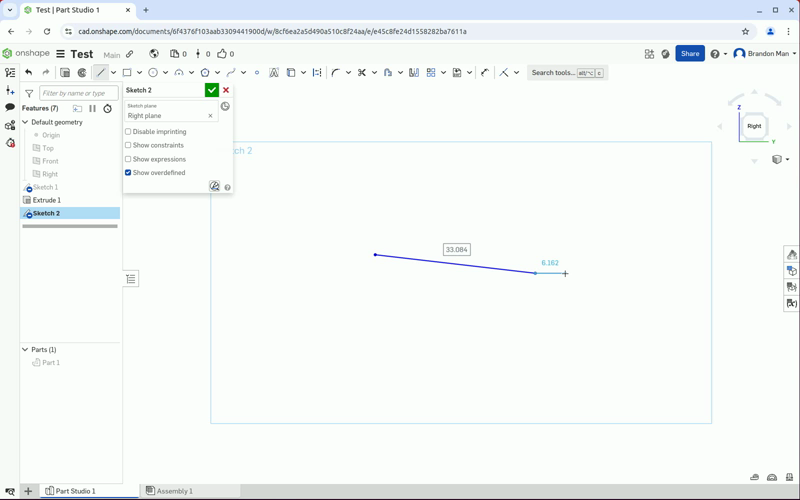
mouse_move(535, 254)
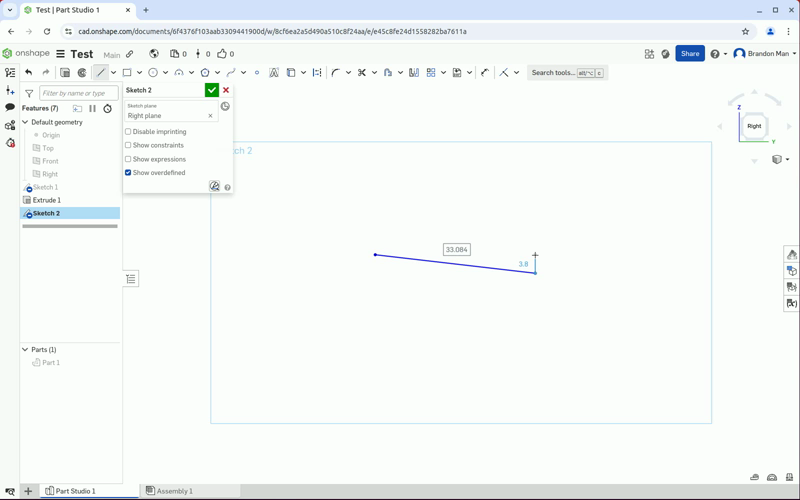
click(535, 254)
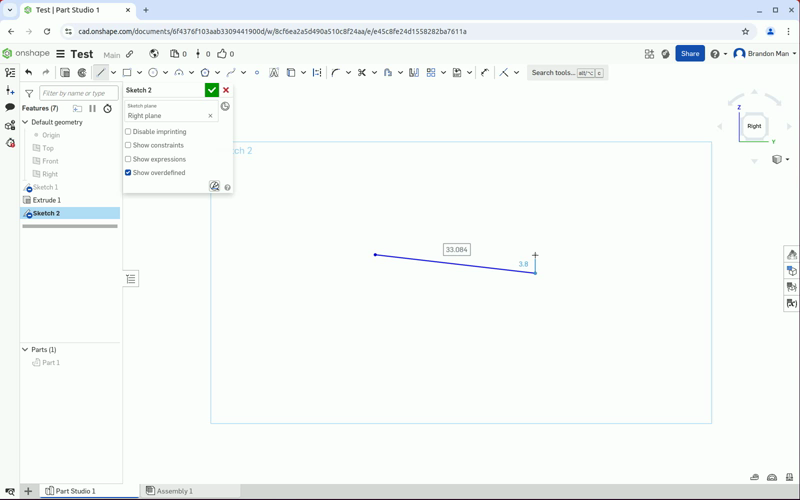
key_up(shift)
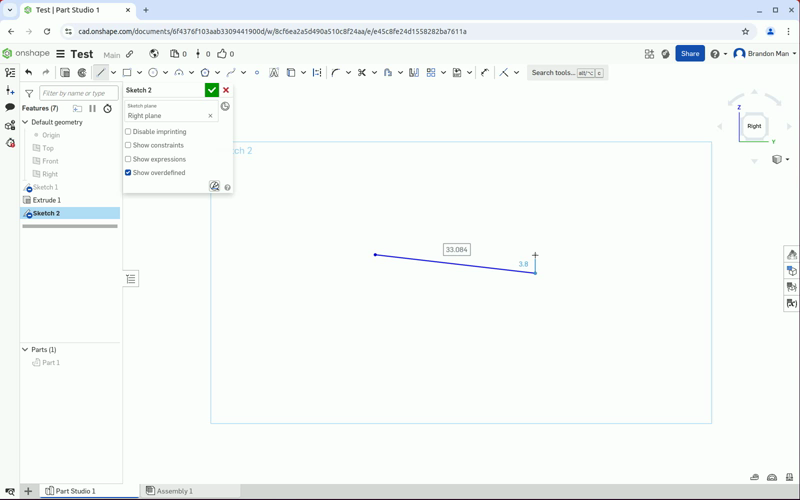
key_down(shift)
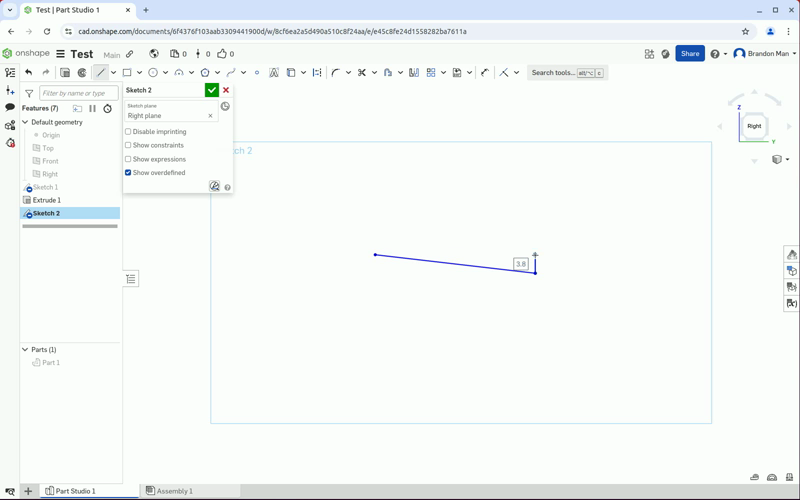
mouse_move(375, 254)
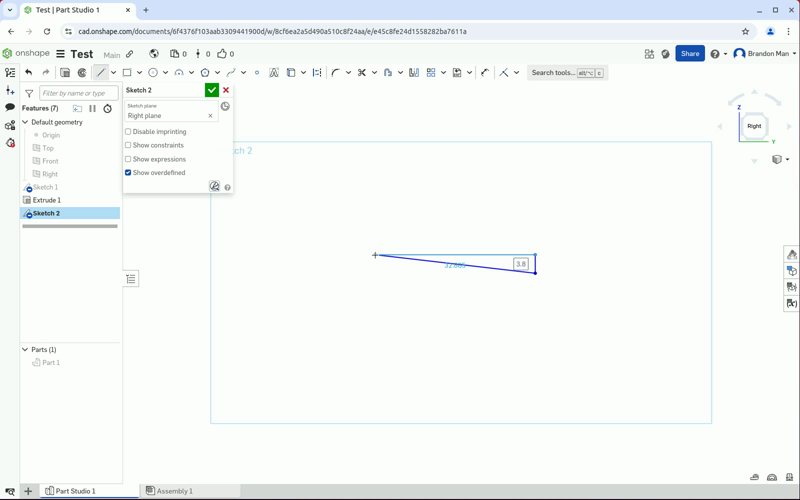
key_up(shift)
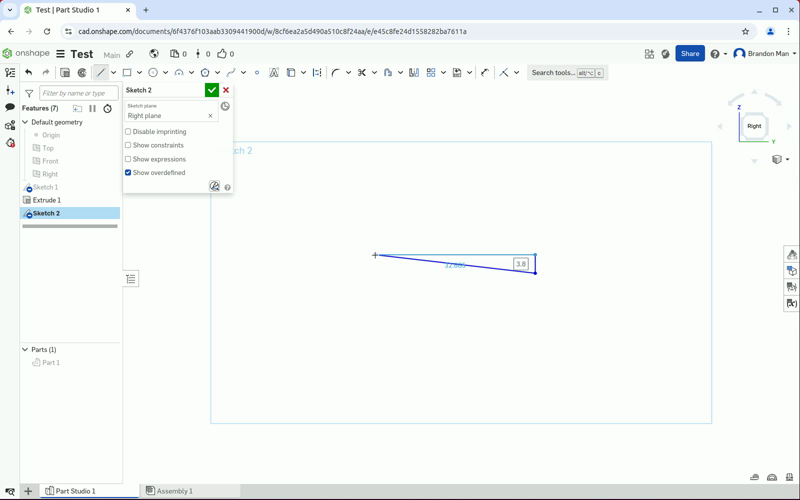
click(375, 254)
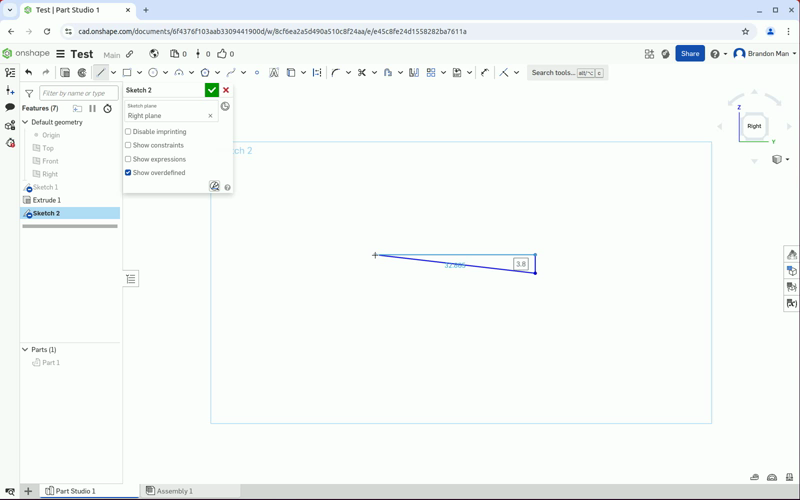
key(esc)
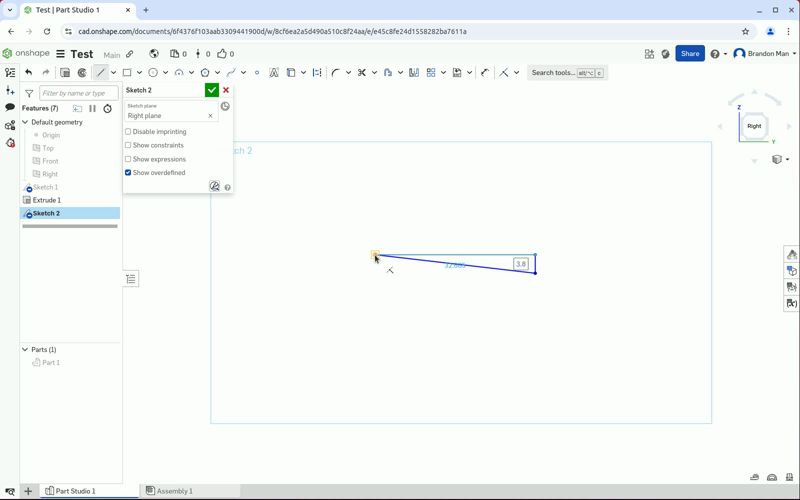
mouse_move(453, 260)
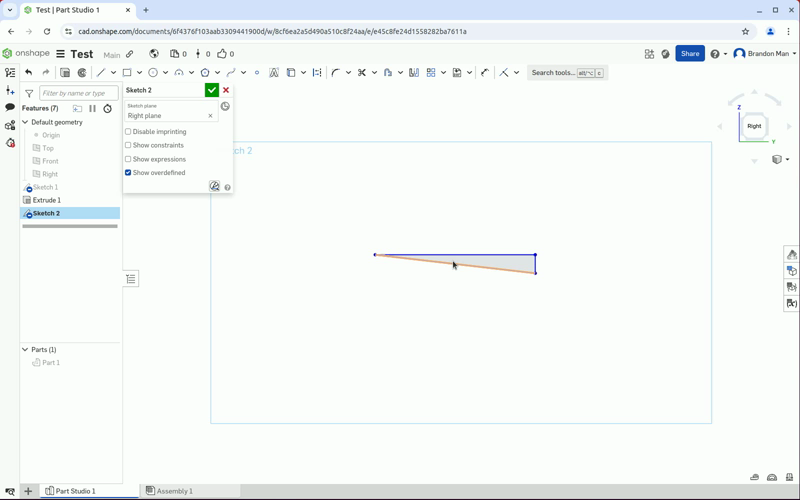
scroll(6)
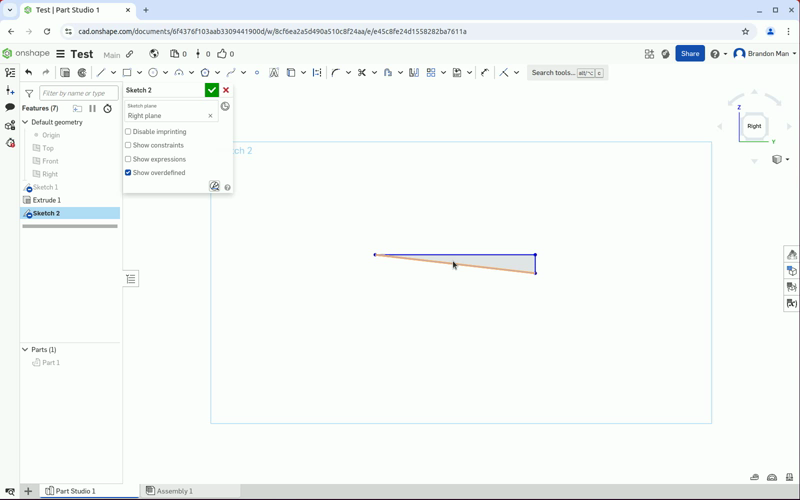
scroll(6)
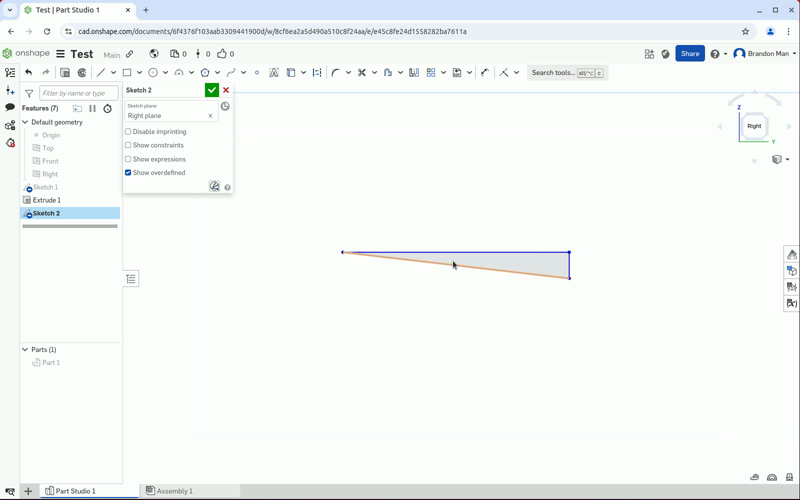
scroll(6)
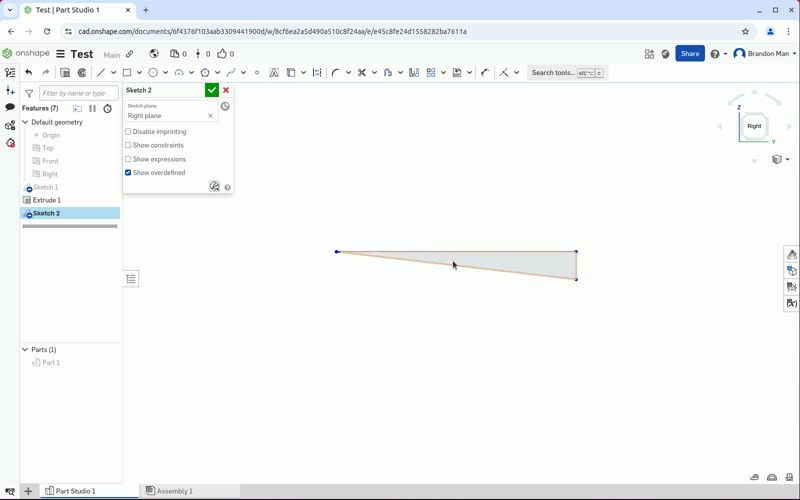
scroll(6)
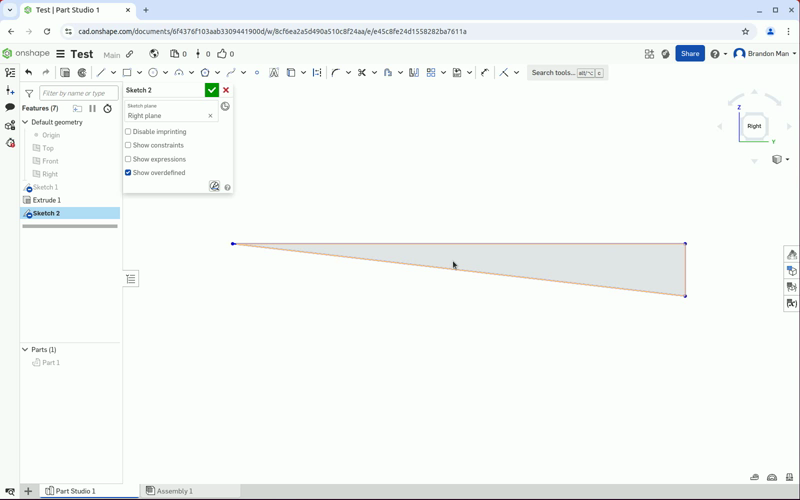
scroll(6)
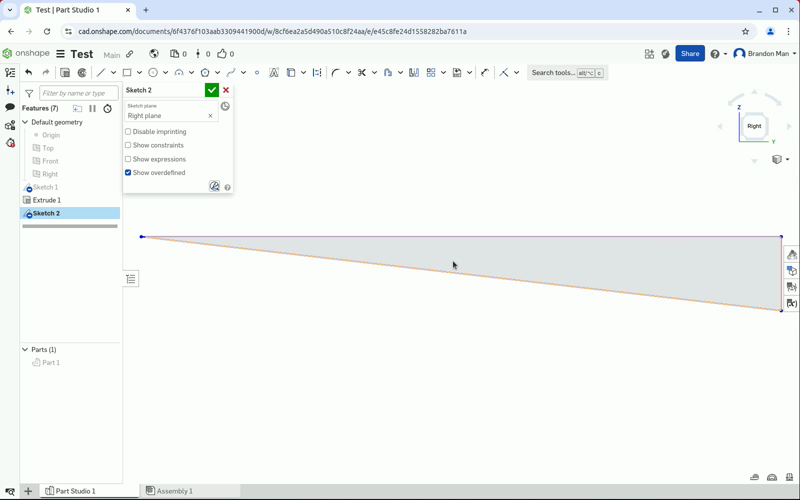
scroll(6)
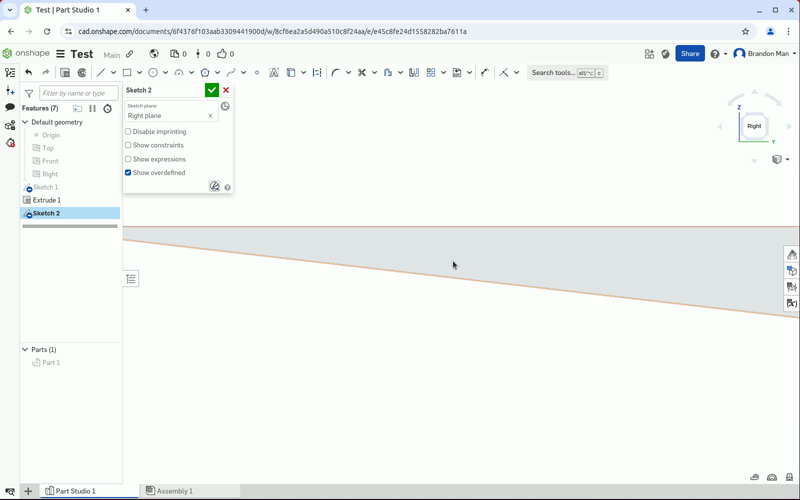
scroll(6)
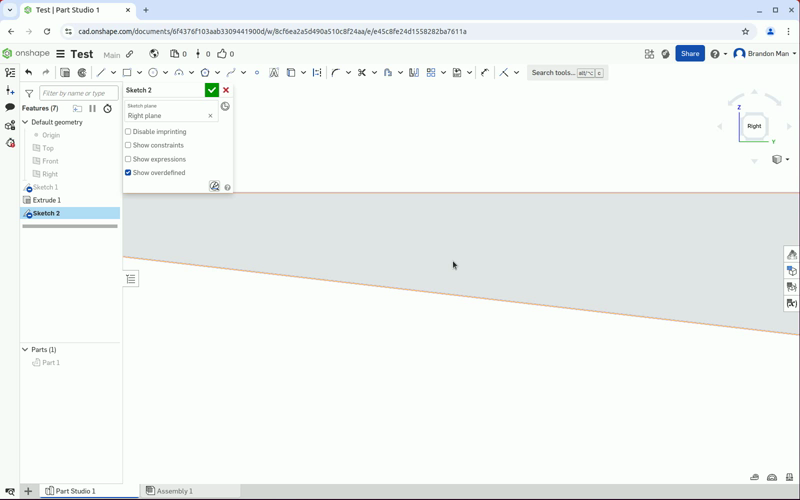
click(453, 260)
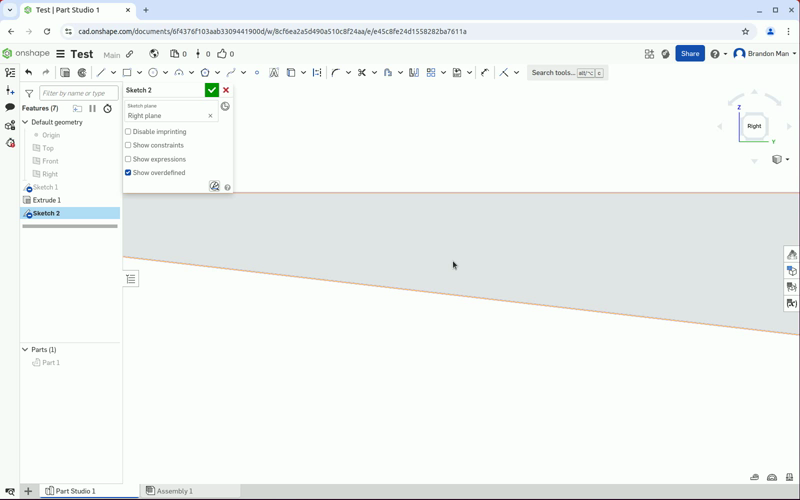
scroll(-6)
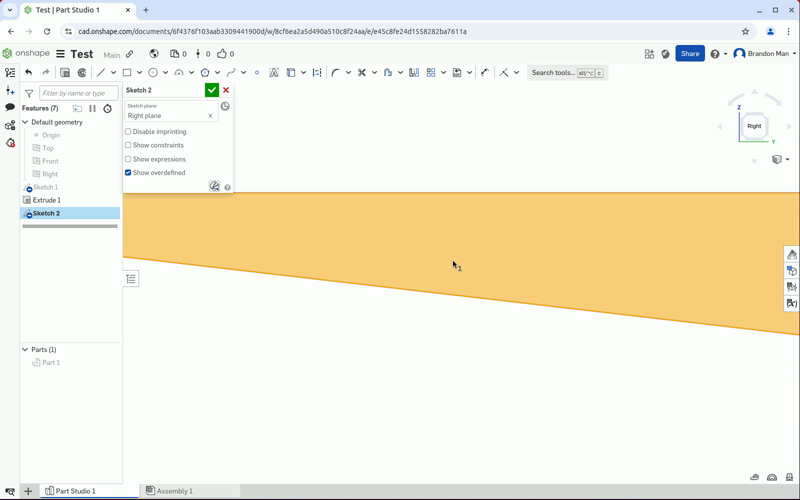
scroll(-6)
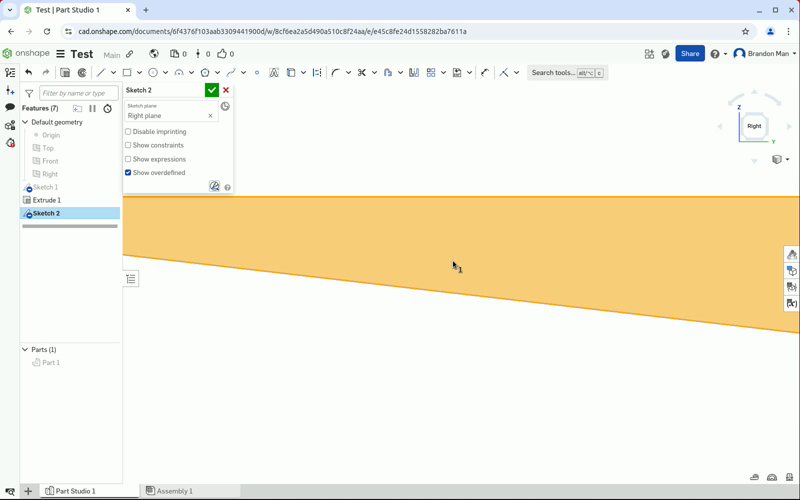
scroll(-6)
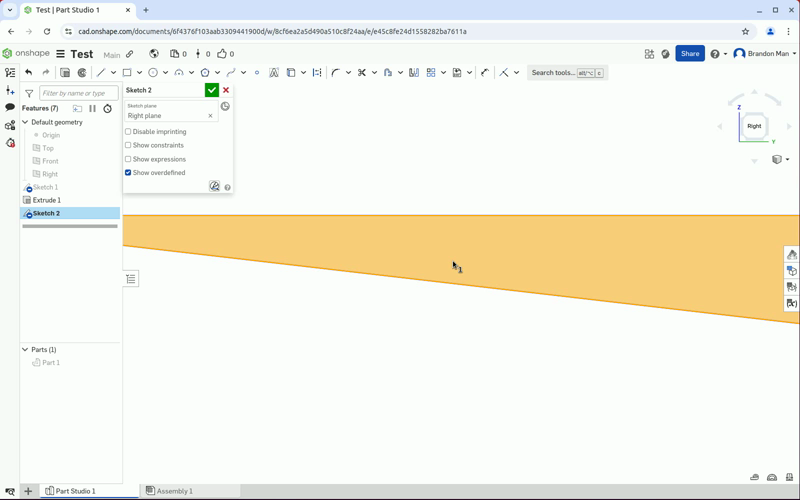
scroll(-6)
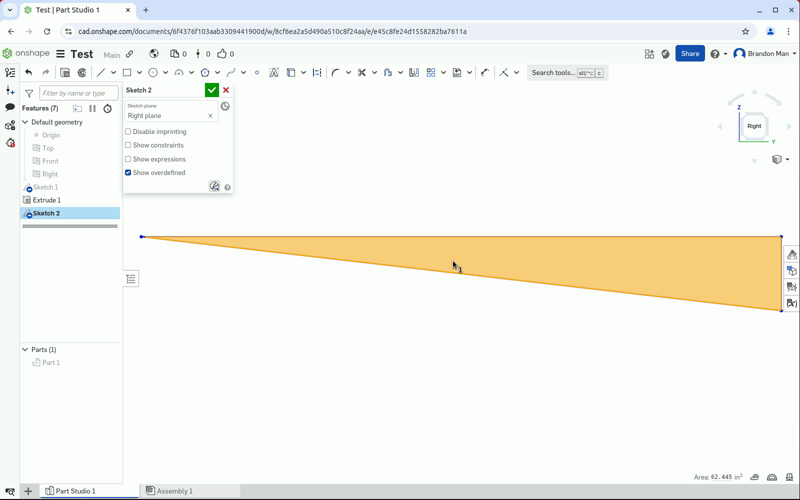
scroll(-6)
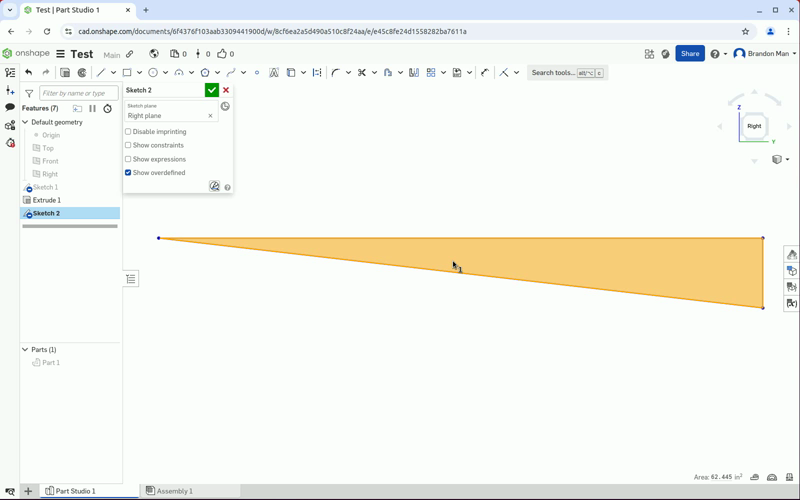
scroll(-6)
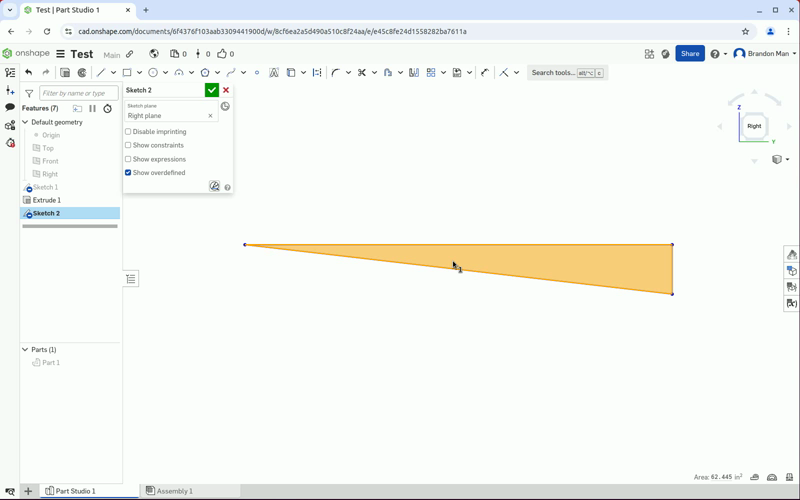
scroll(-6)
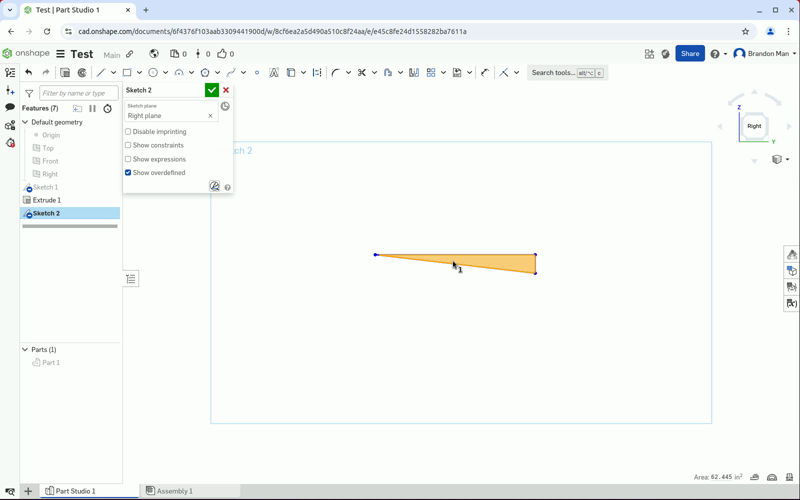
mouse_move(73, 352)
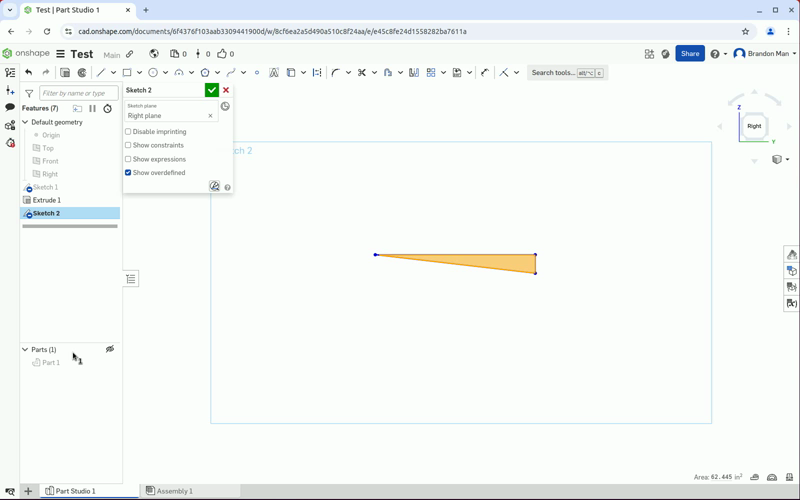
key(shift+y)
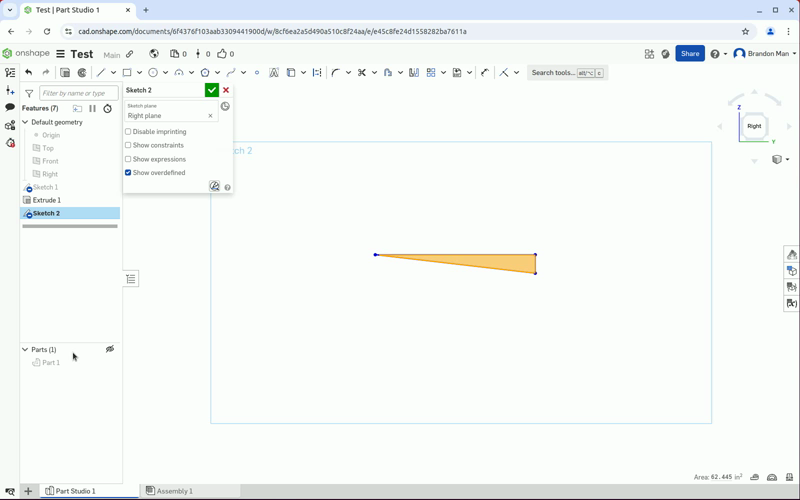
key(shift+e)
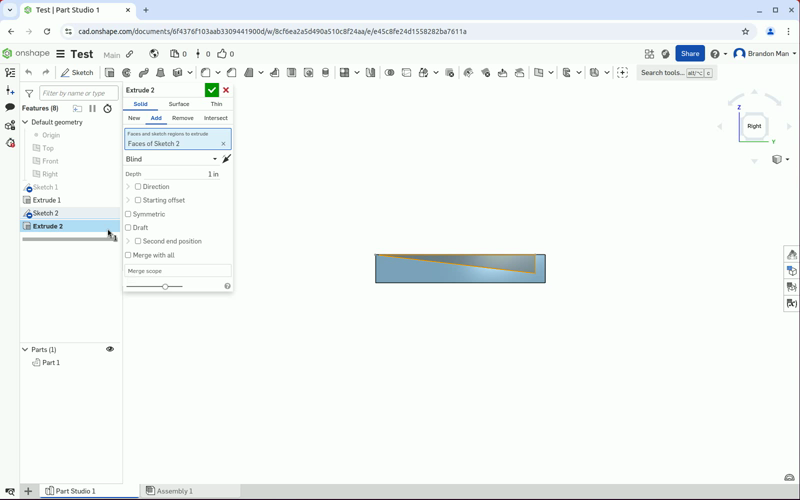
mouse_move(143, 106)
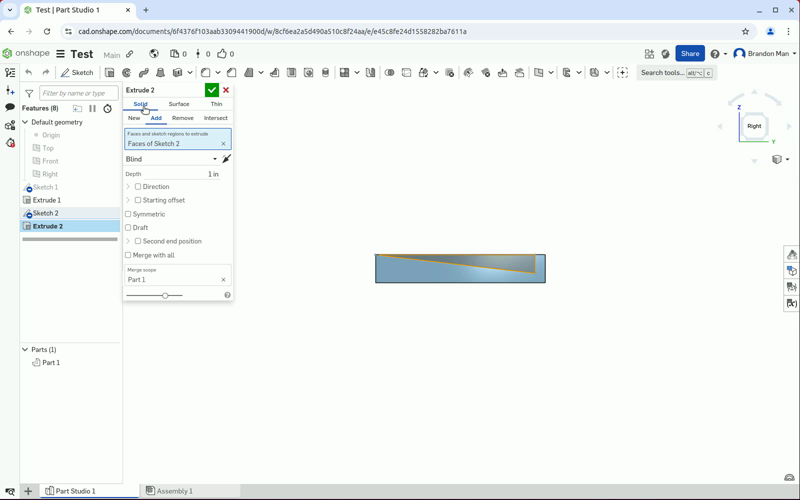
click(143, 106)
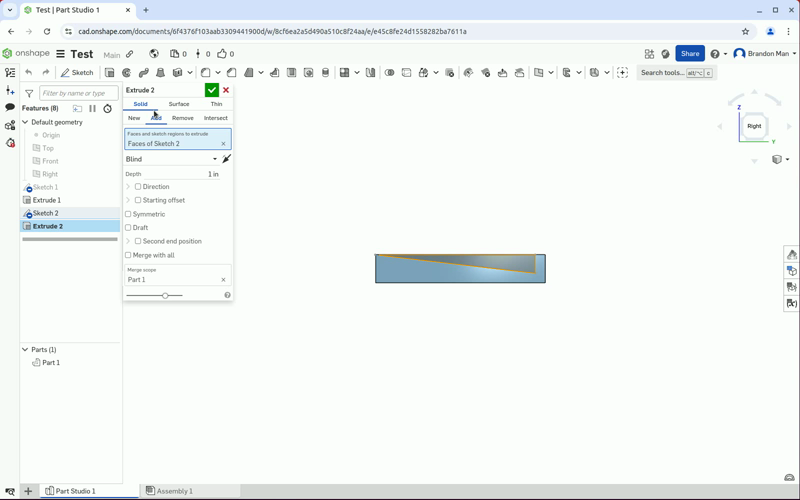
mouse_move(186, 120)
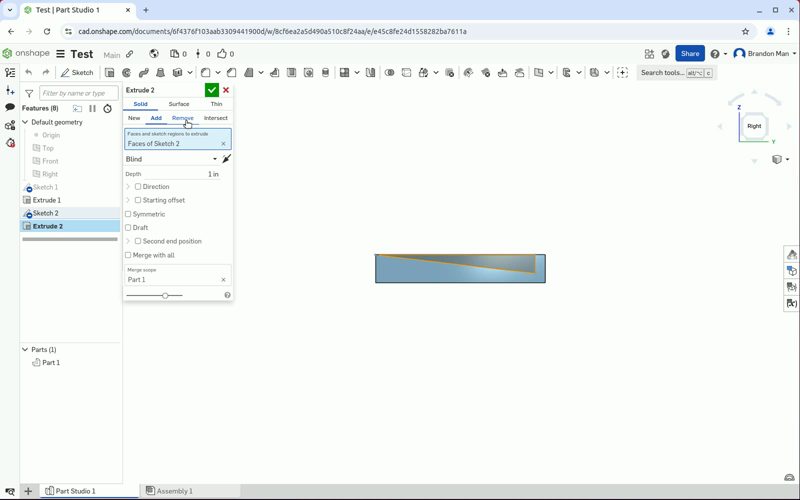
click(186, 120)
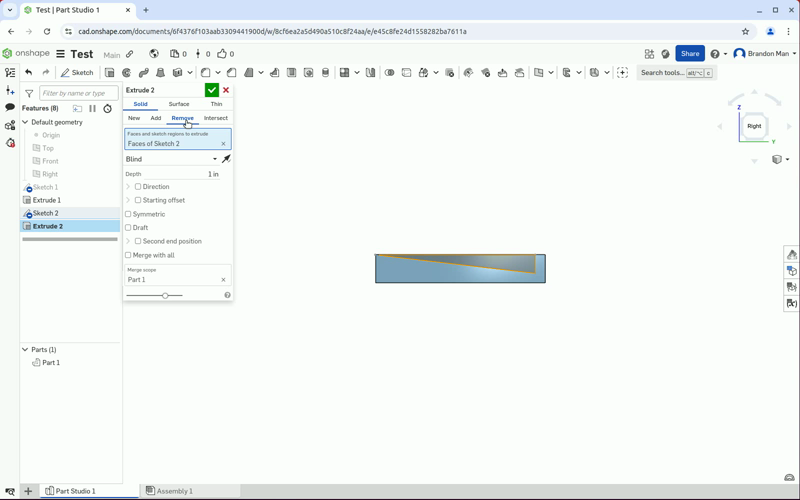
key(tab, 4)
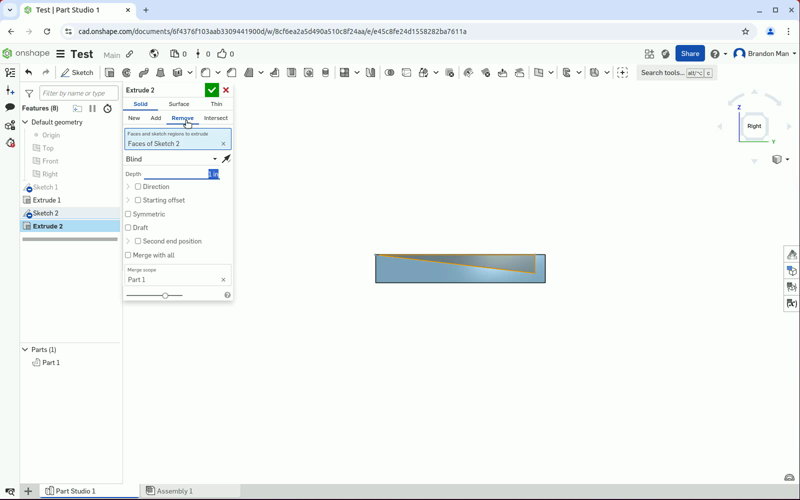
text(-41.884)
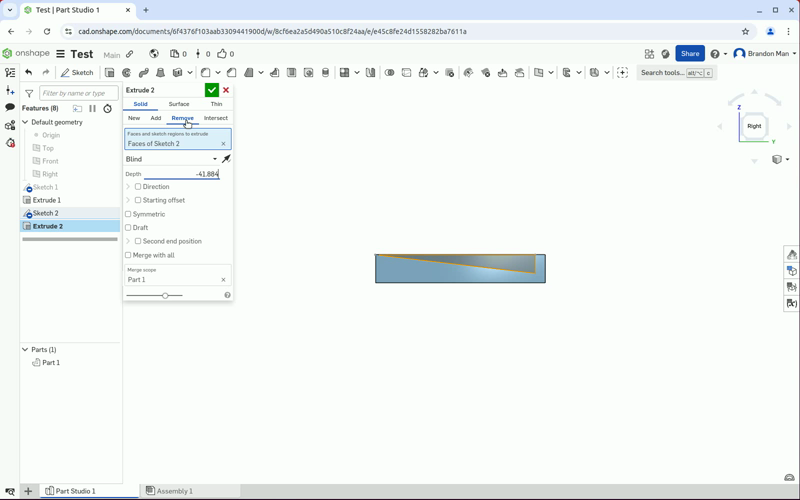
key(tab, 3)
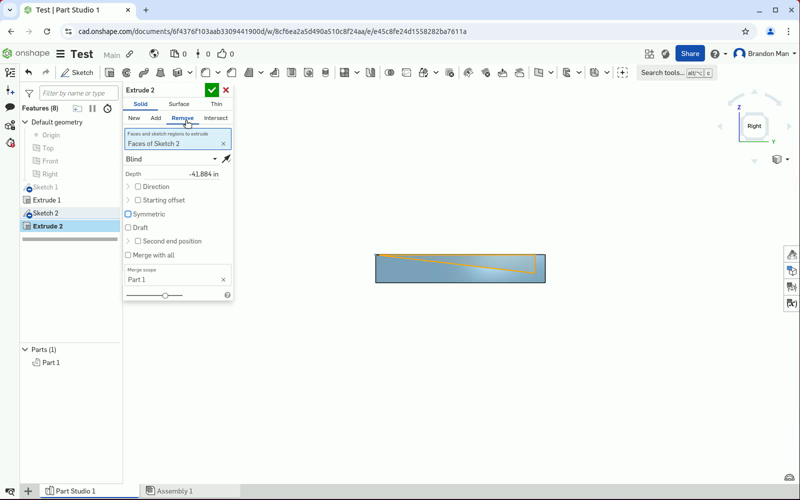
key(space)
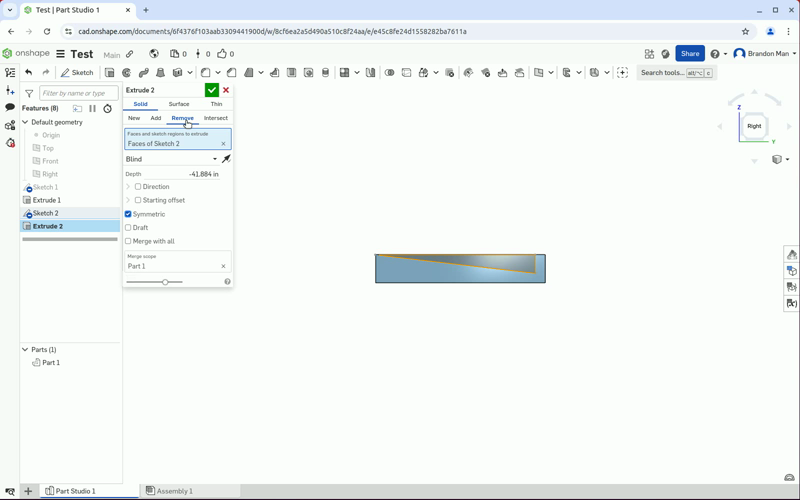
key(tab, 2)
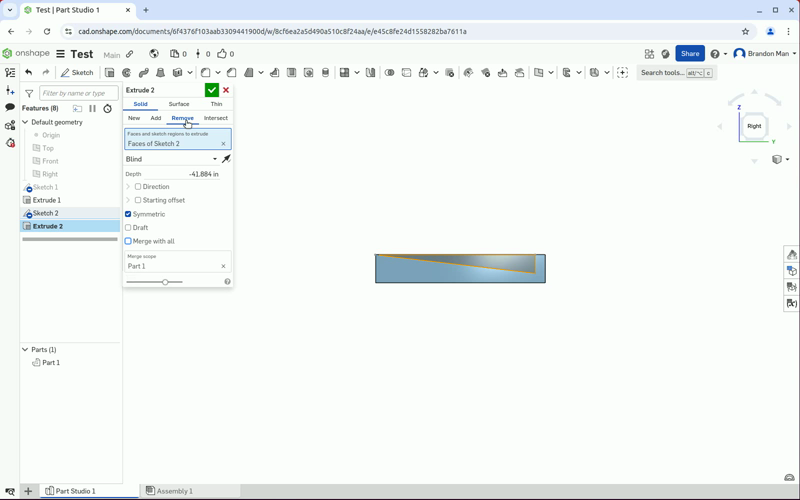
key(space)
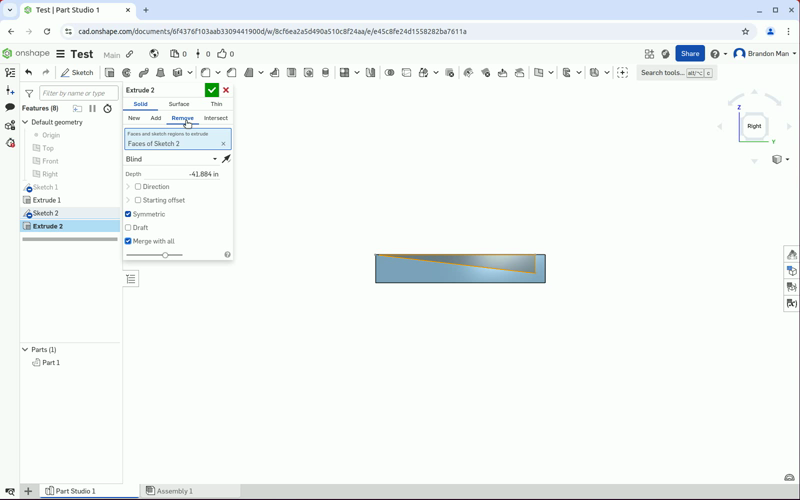
key(enter)
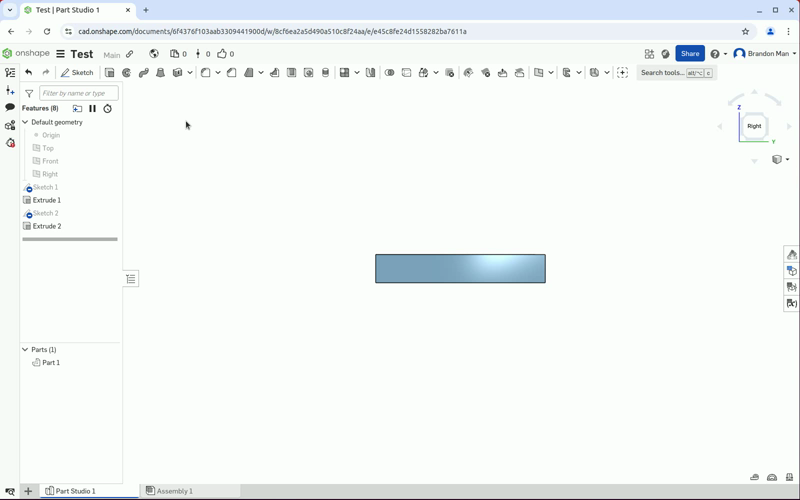
key(shift+h)
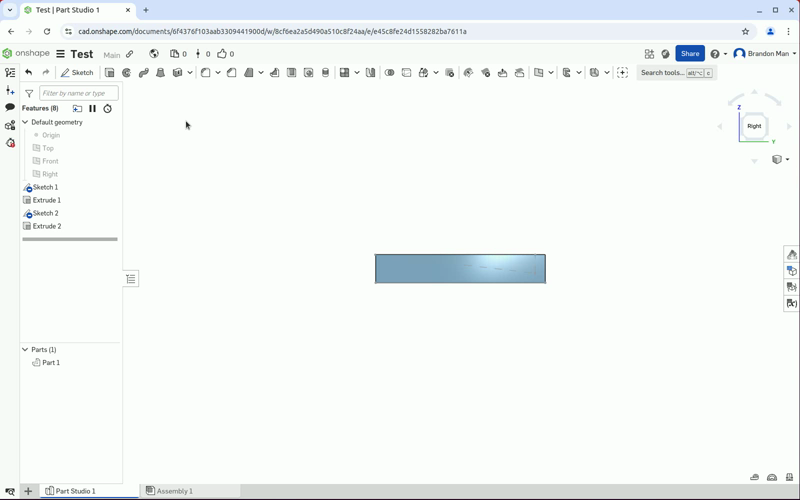
key(shift+h)
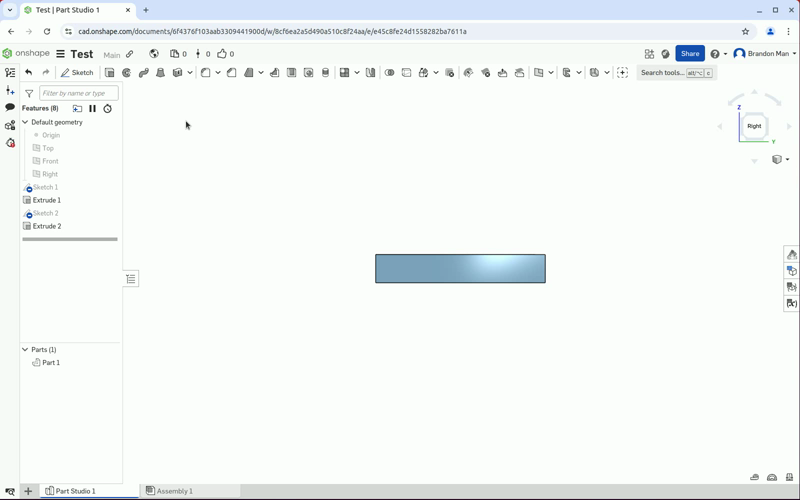
mouse_move(73, 189)
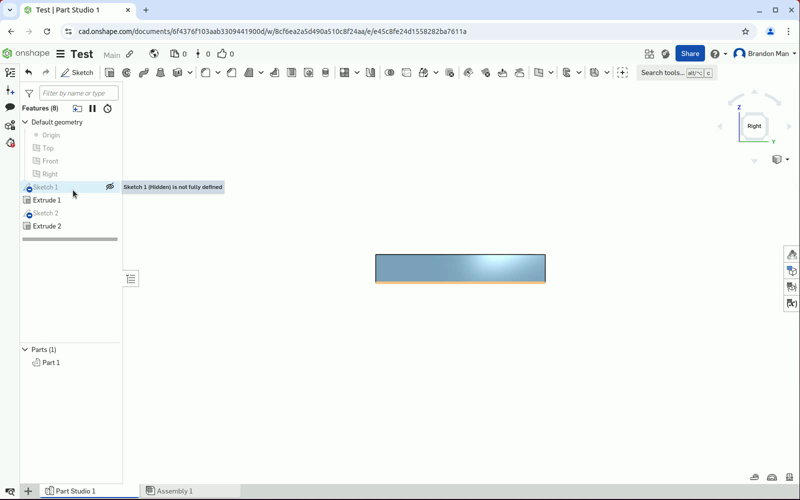
click(73, 189)
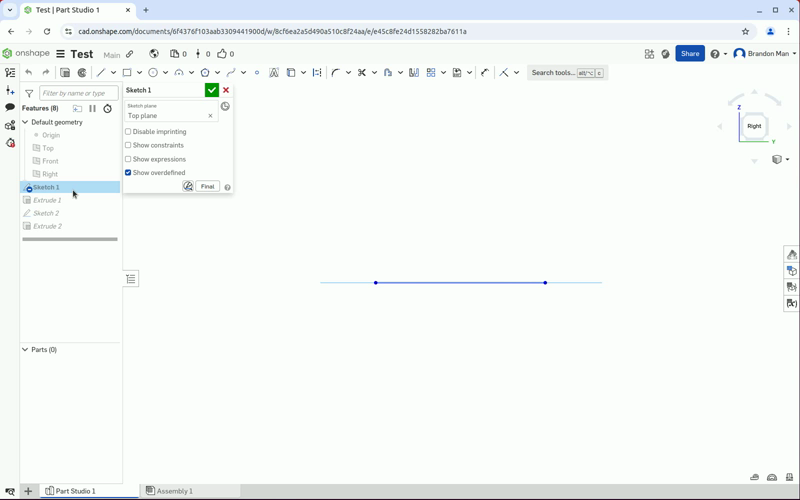
mouse_move(229, 92)
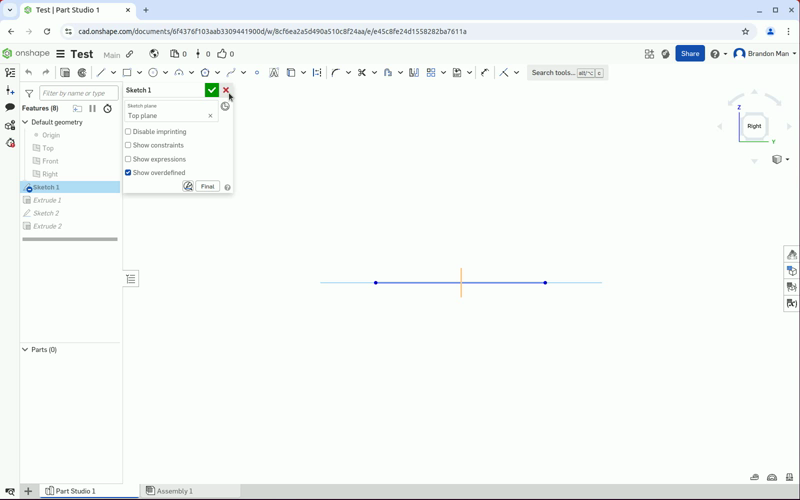
click(229, 92)
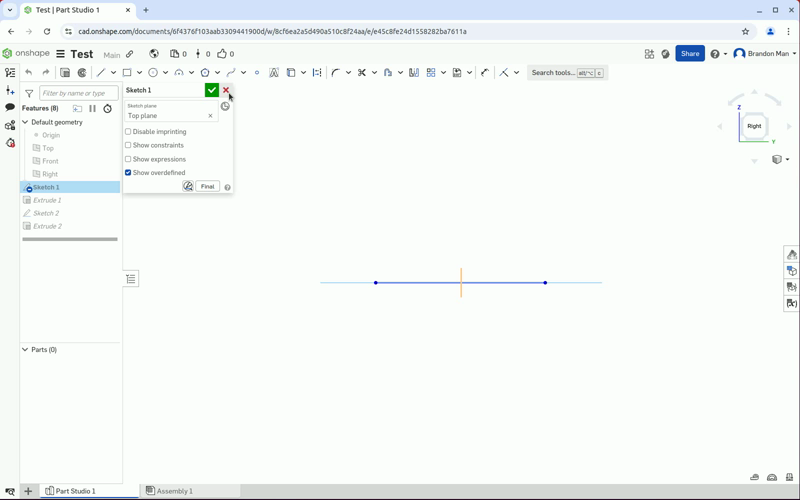
key(shift+s)
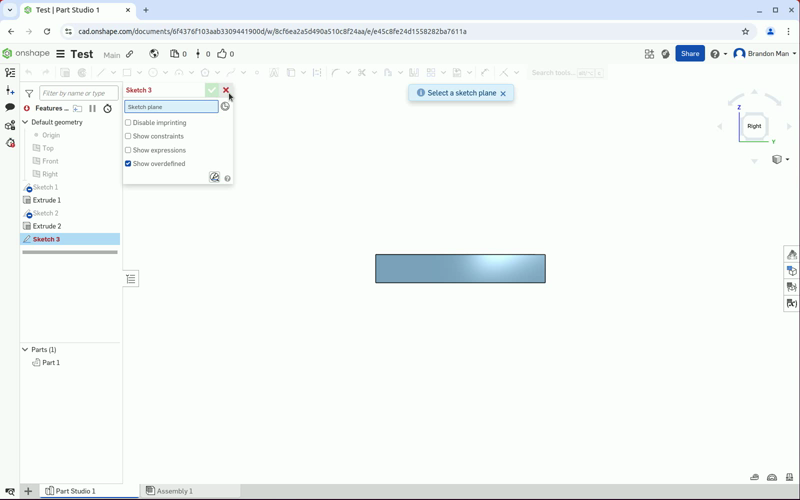
mouse_move(73, 176)
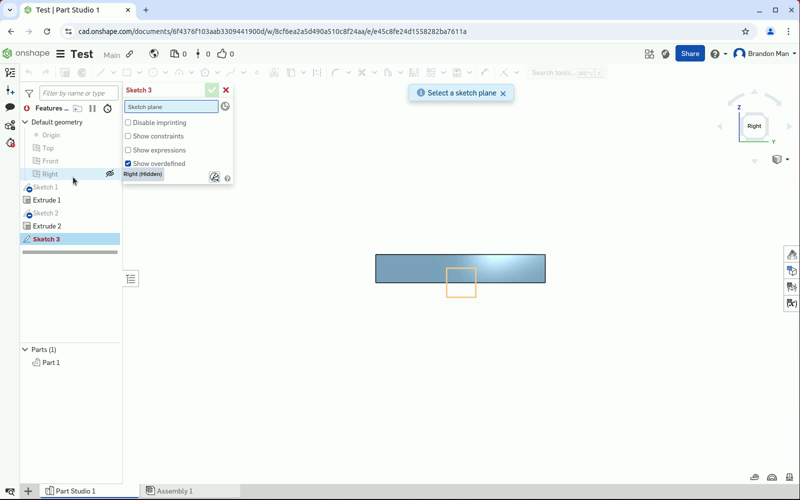
click(73, 176)
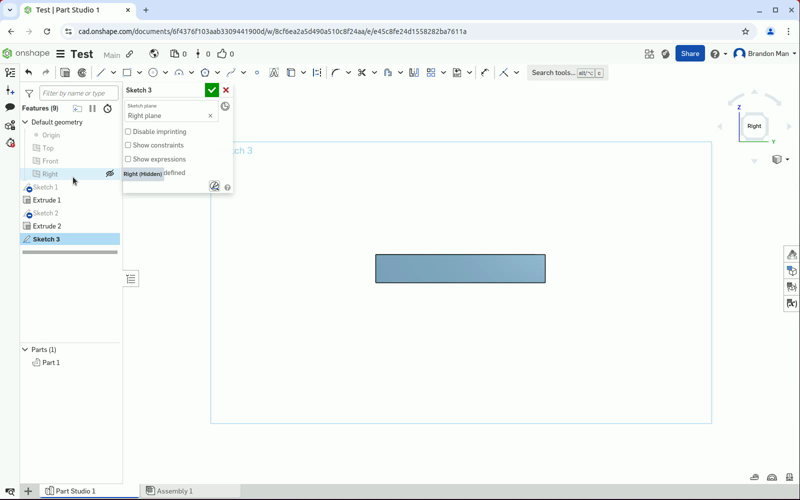
mouse_move(73, 352)
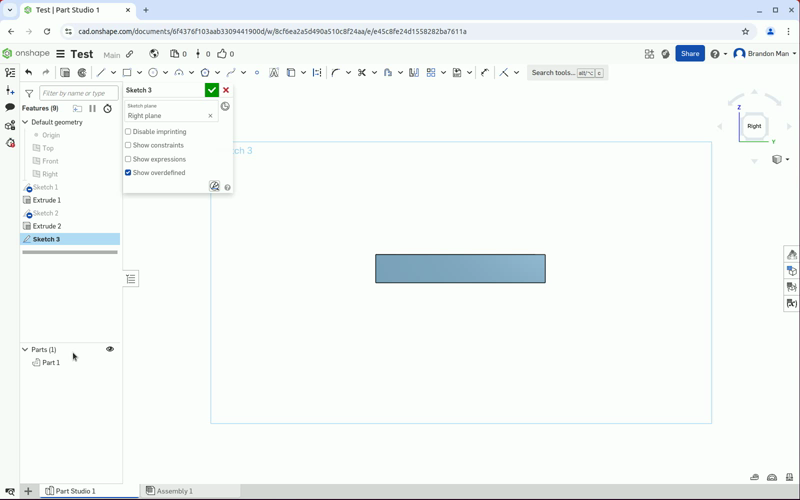
key(y)
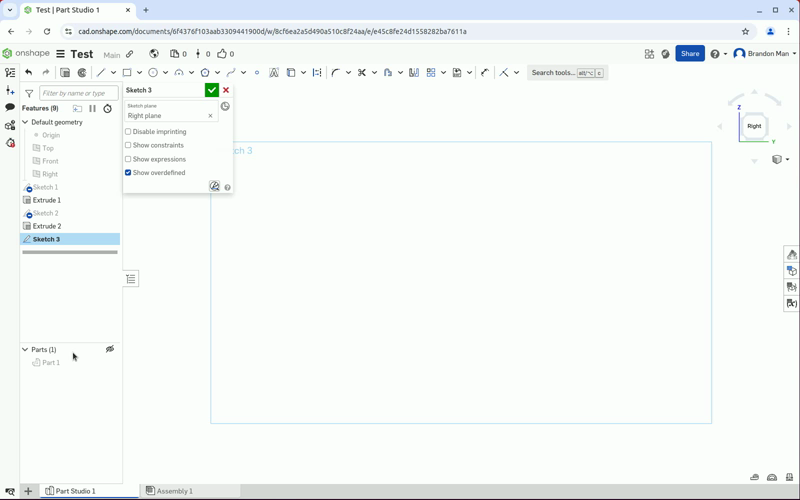
key(l)
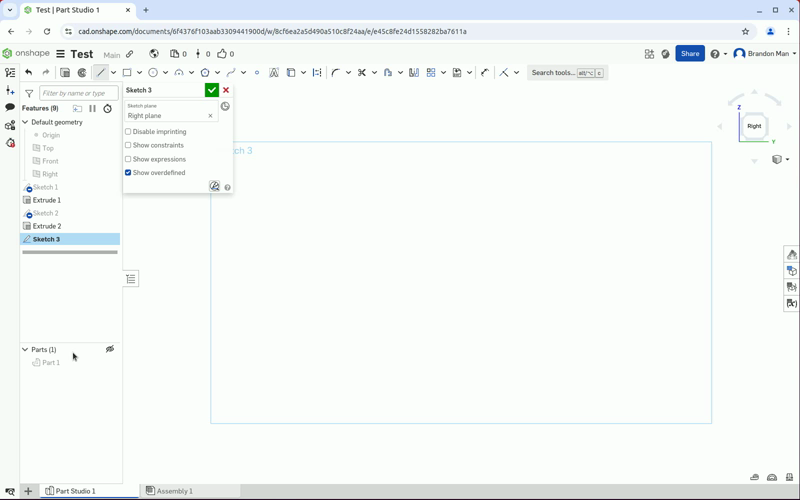
key_down(shift)
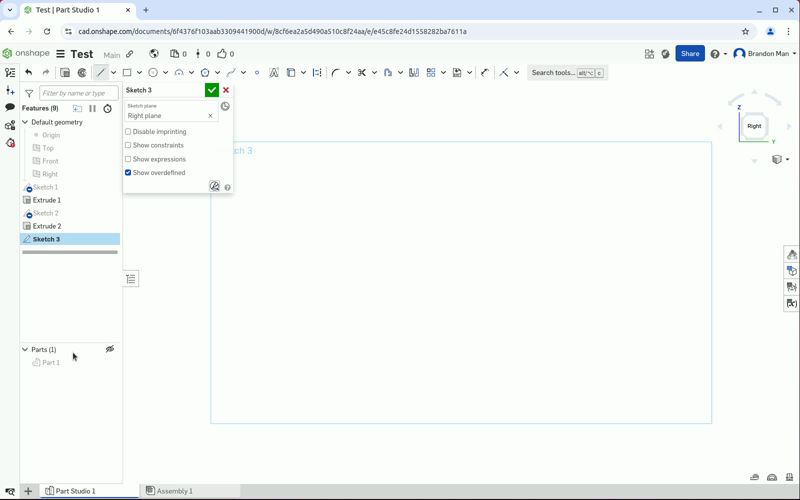
mouse_move(375, 282)
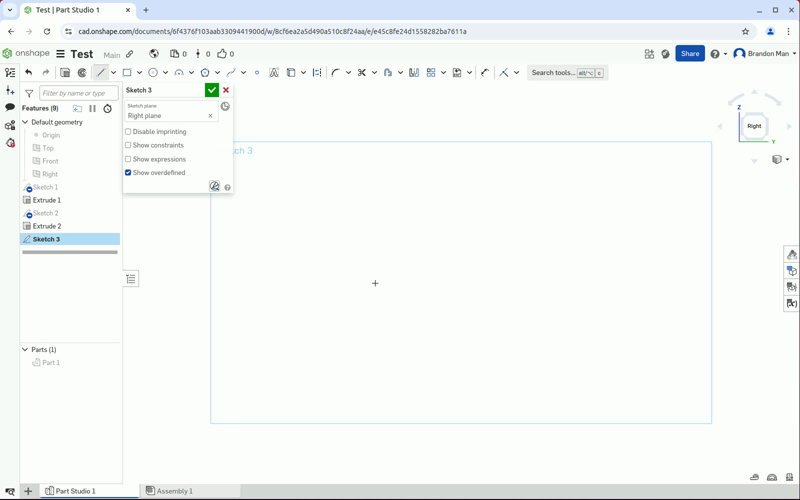
click(375, 282)
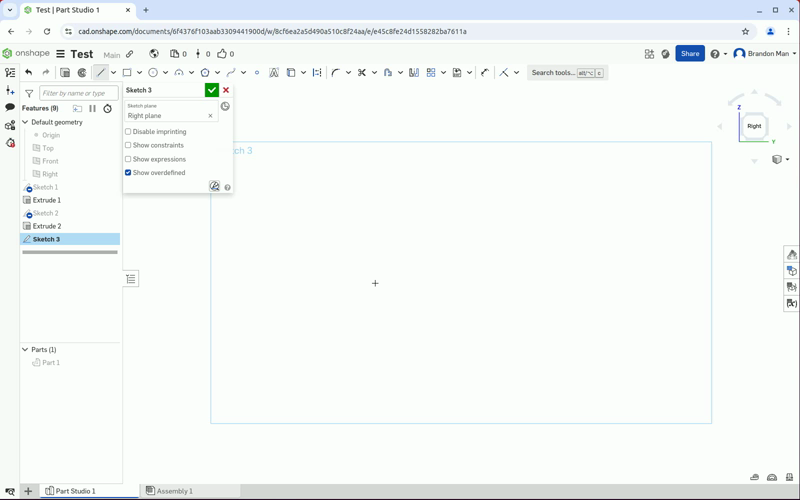
key_up(shift)
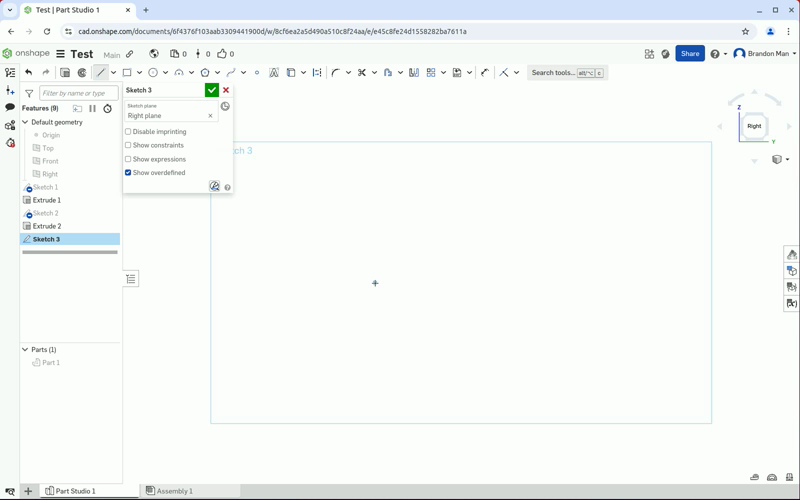
key_down(shift)
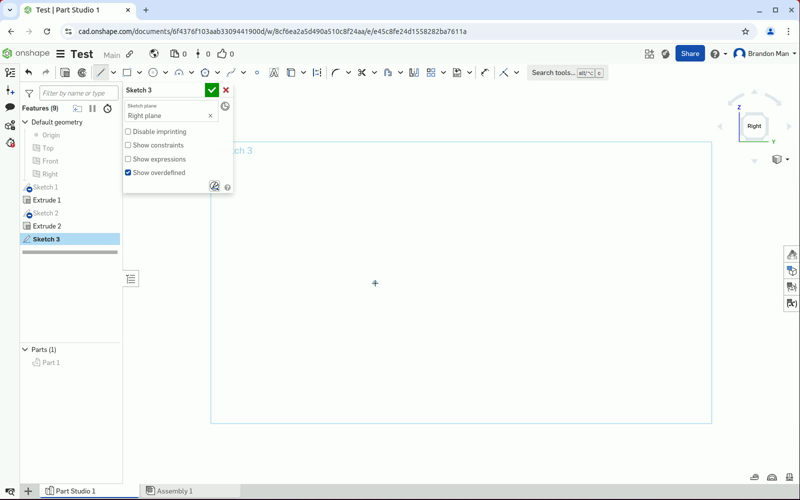
mouse_move(535, 282)
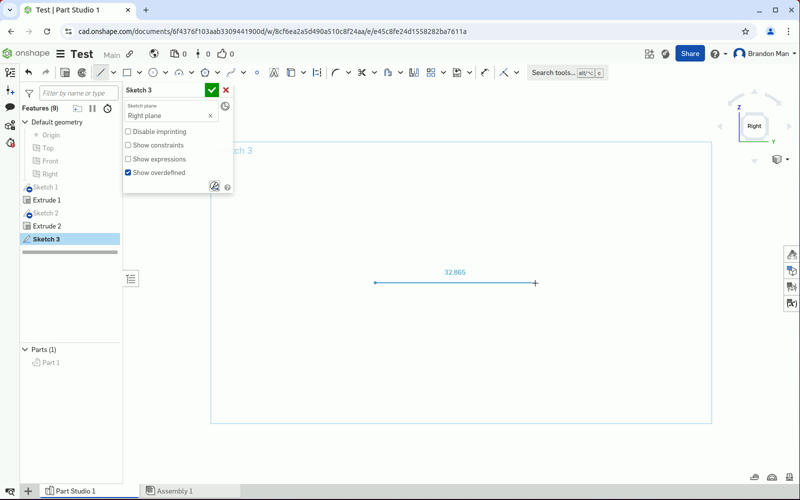
click(535, 282)
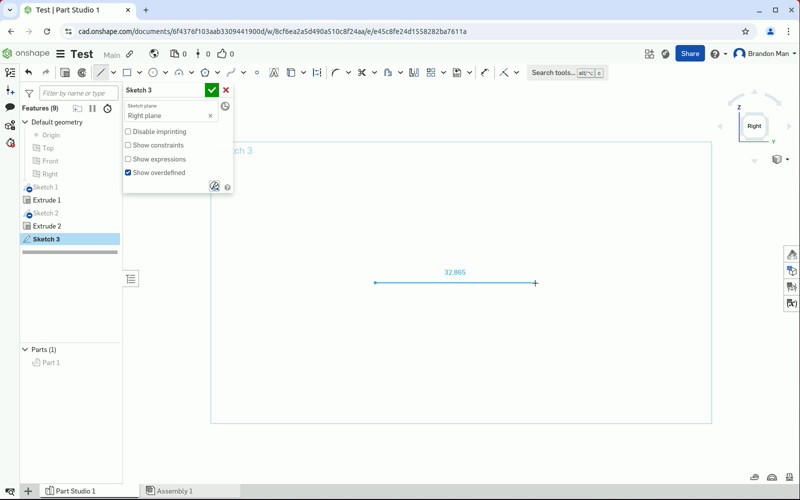
key_up(shift)
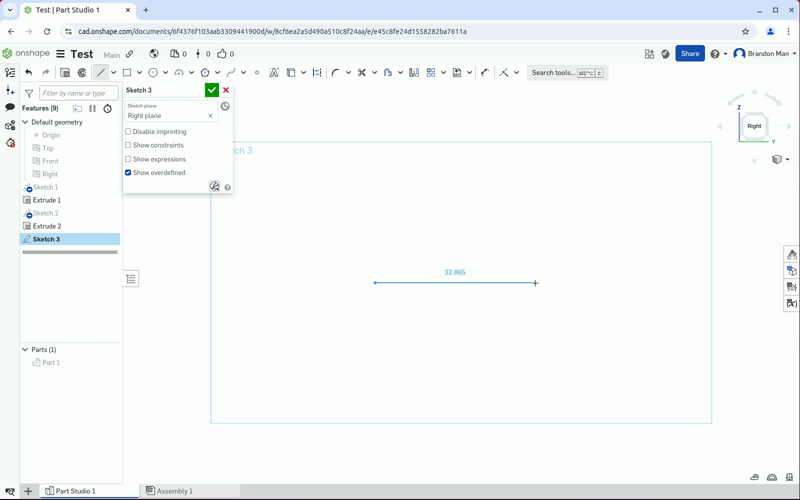
key_down(shift)
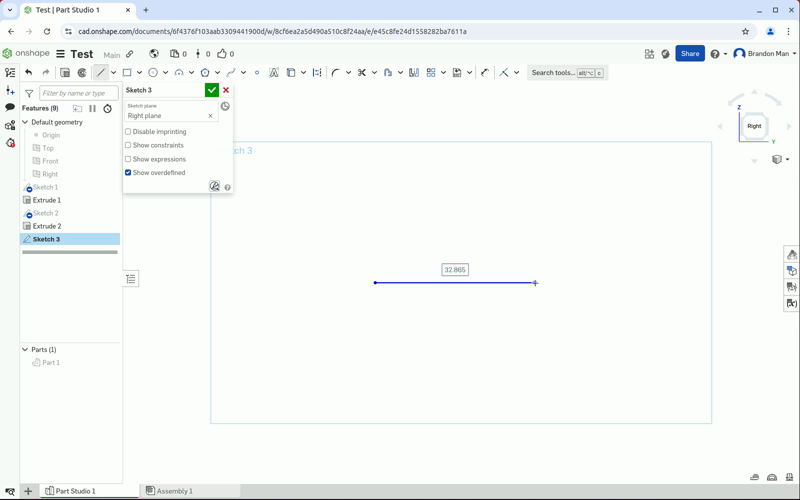
mouse_move(375, 264)
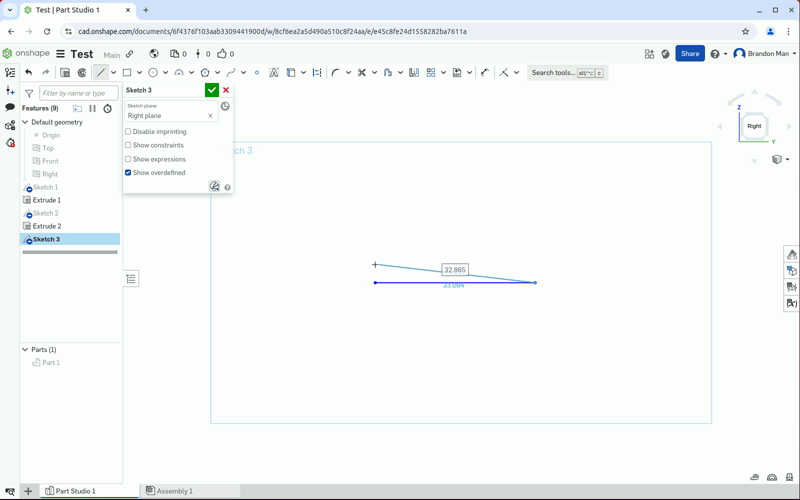
click(375, 264)
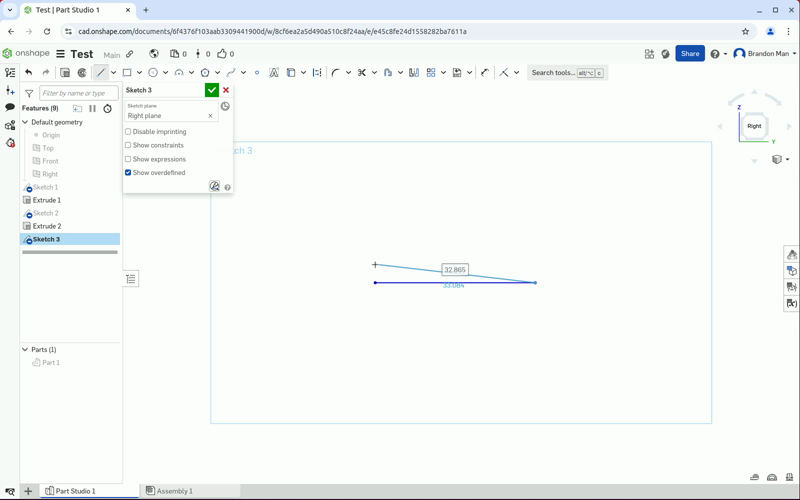
key_up(shift)
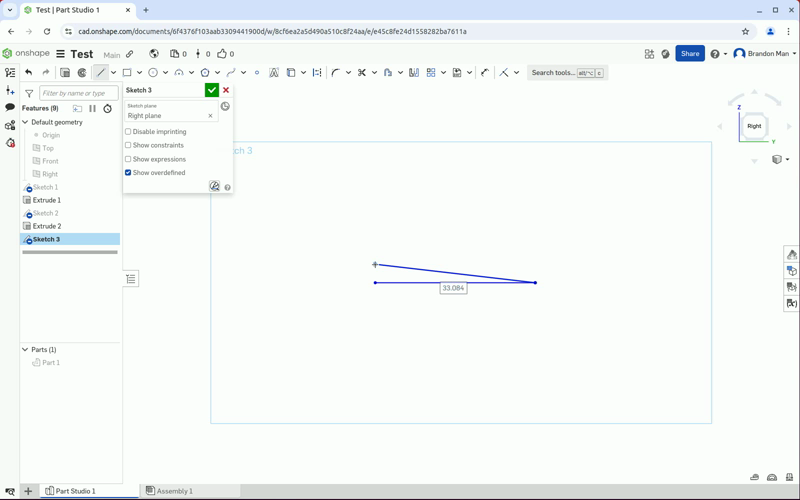
mouse_move(405, 264)
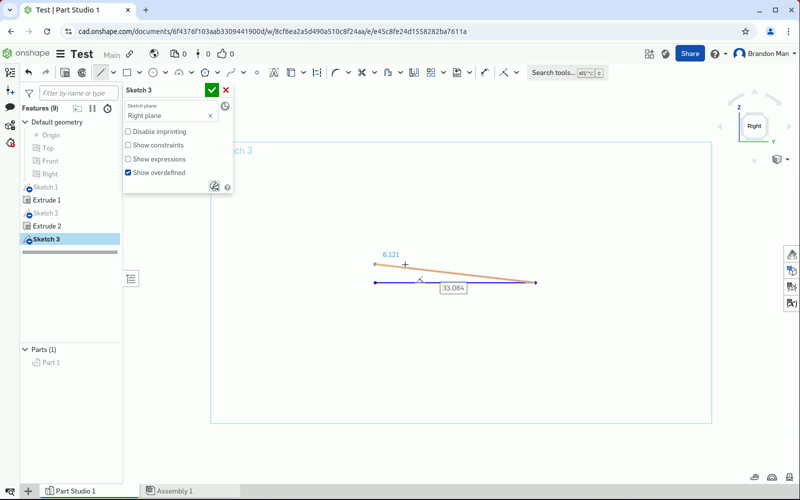
key_down(shift)
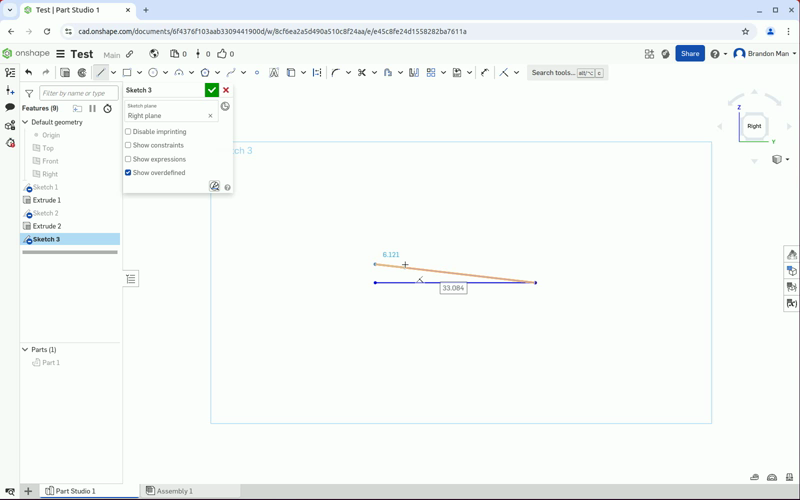
mouse_move(375, 282)
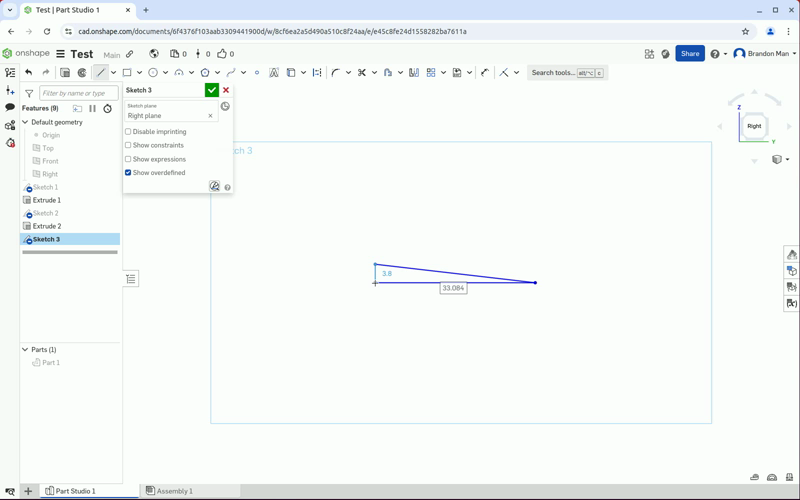
key_up(shift)
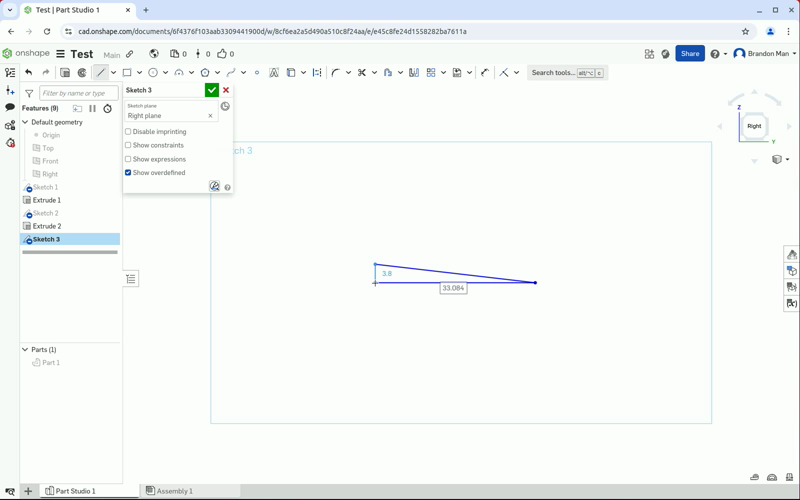
click(375, 282)
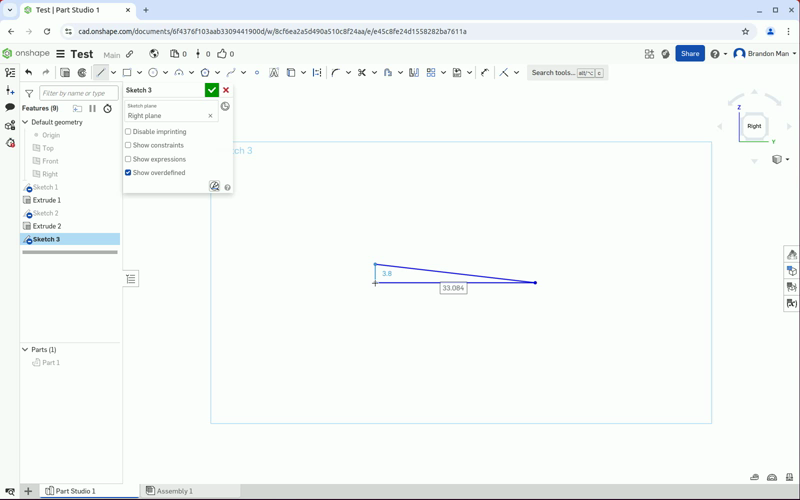
key(esc)
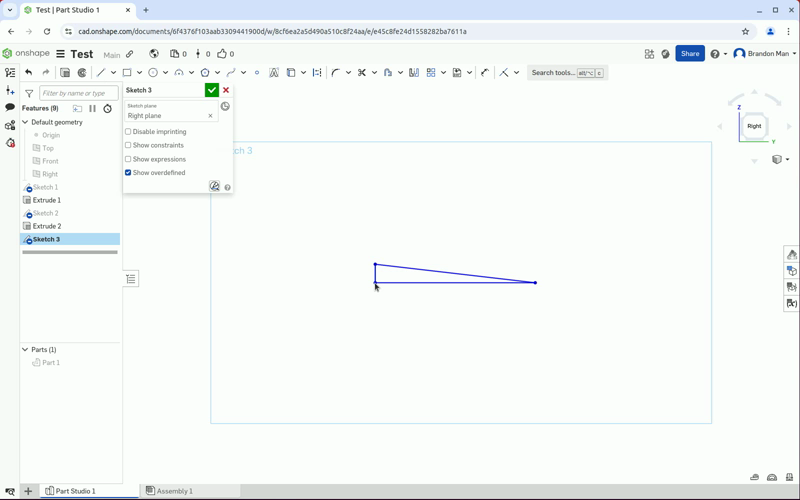
mouse_move(415, 281)
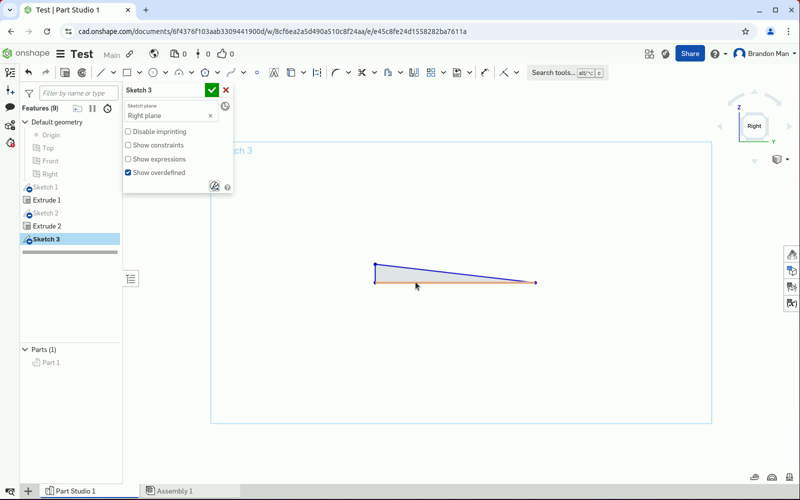
scroll(6)
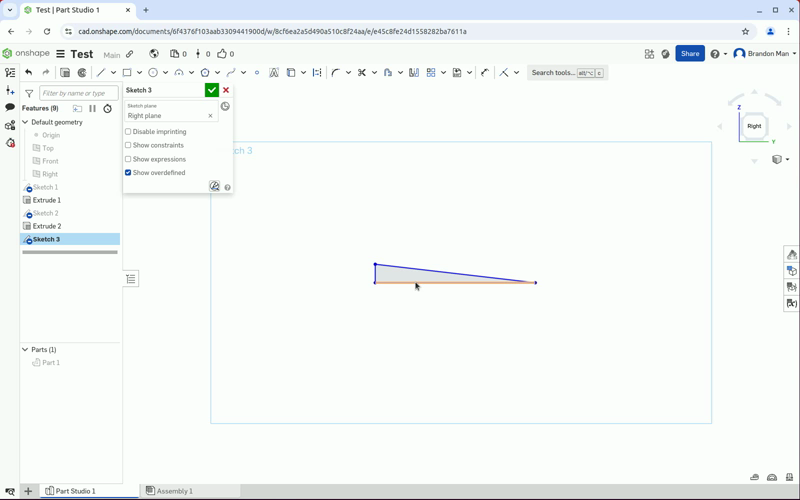
scroll(6)
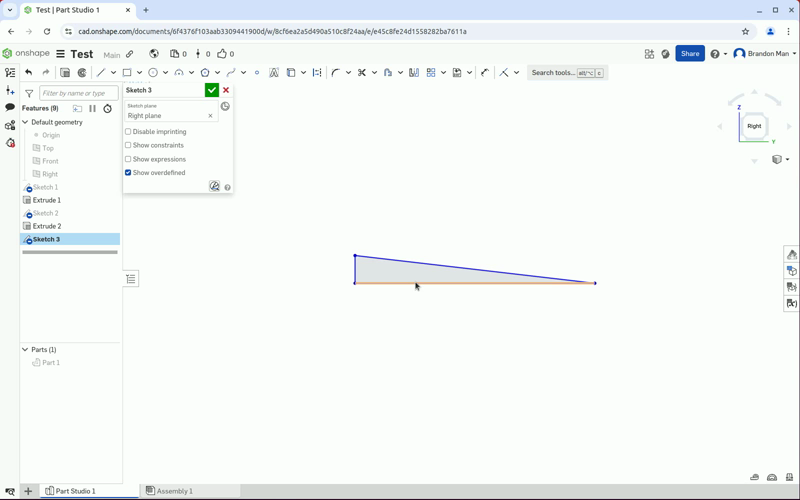
scroll(6)
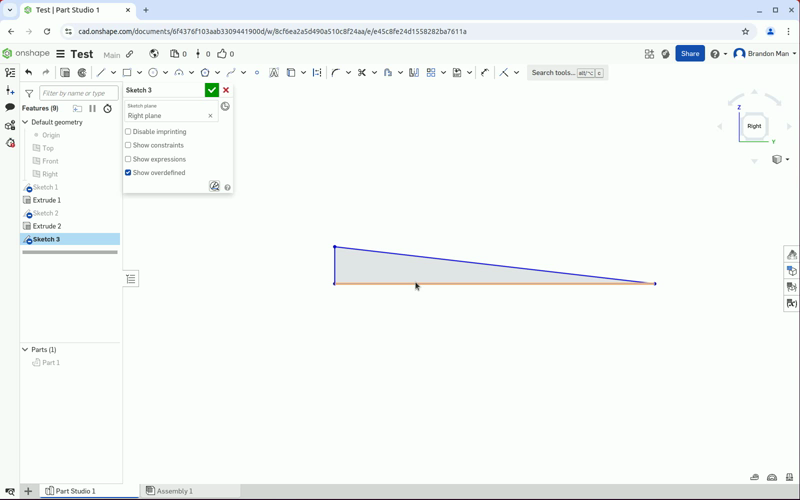
scroll(6)
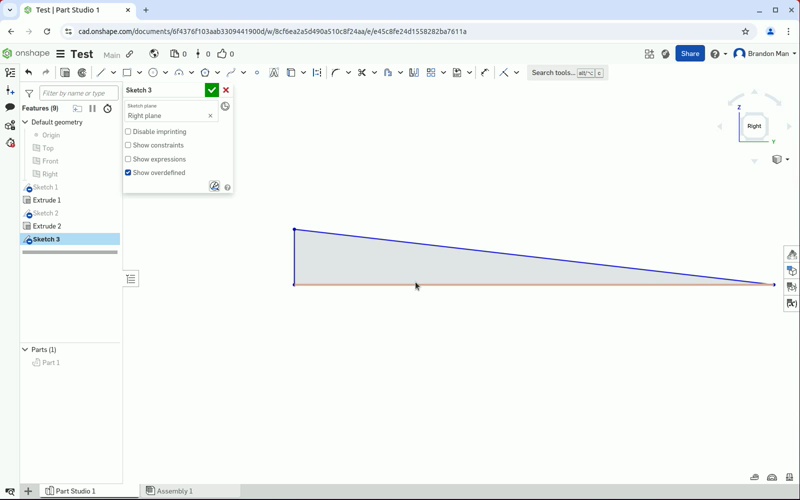
scroll(6)
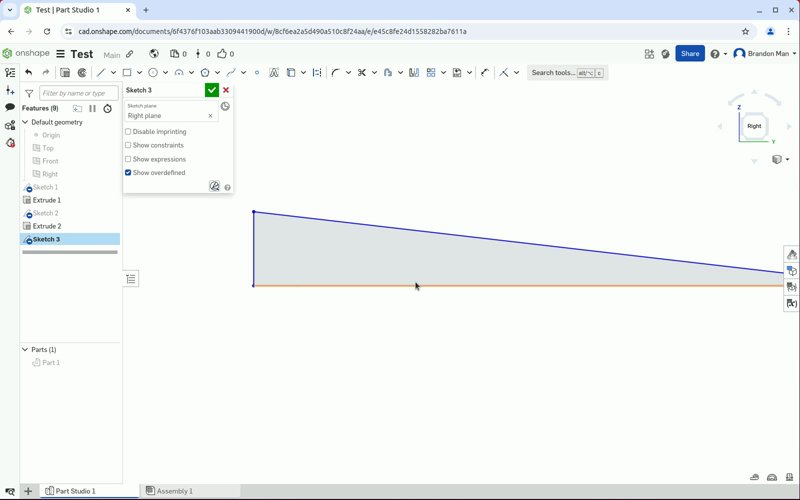
scroll(6)
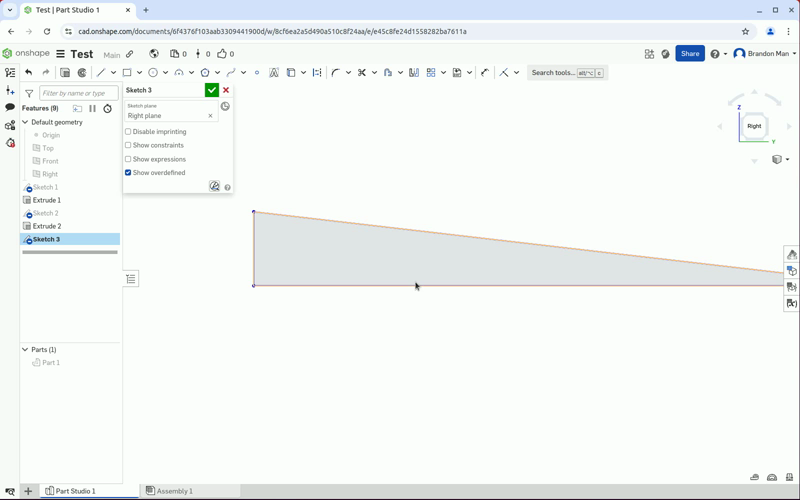
scroll(6)
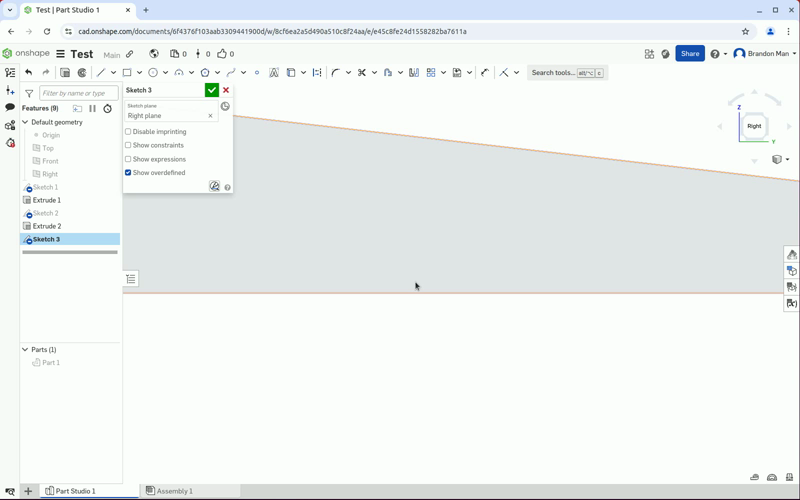
click(415, 281)
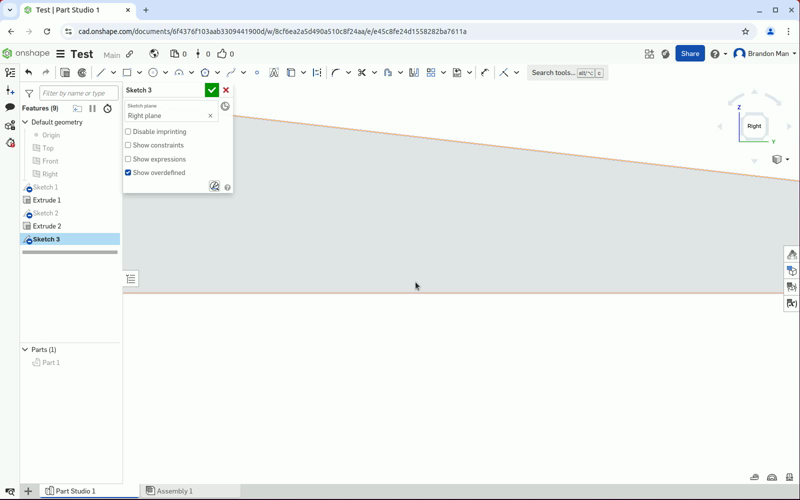
scroll(-6)
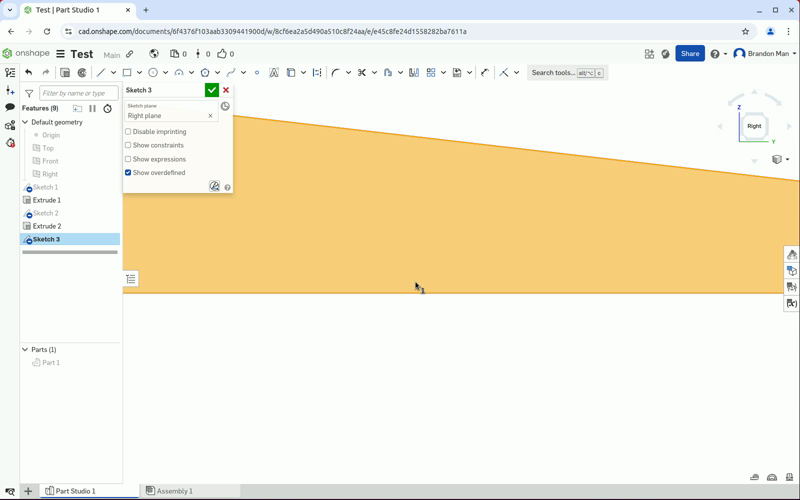
scroll(-6)
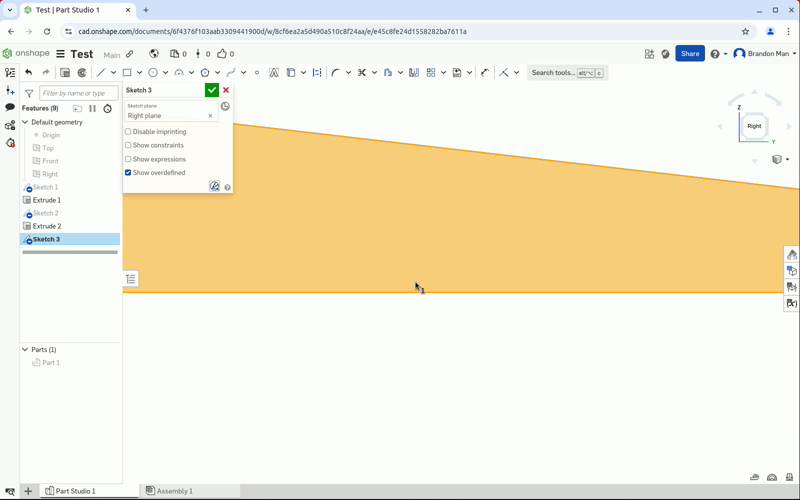
scroll(-6)
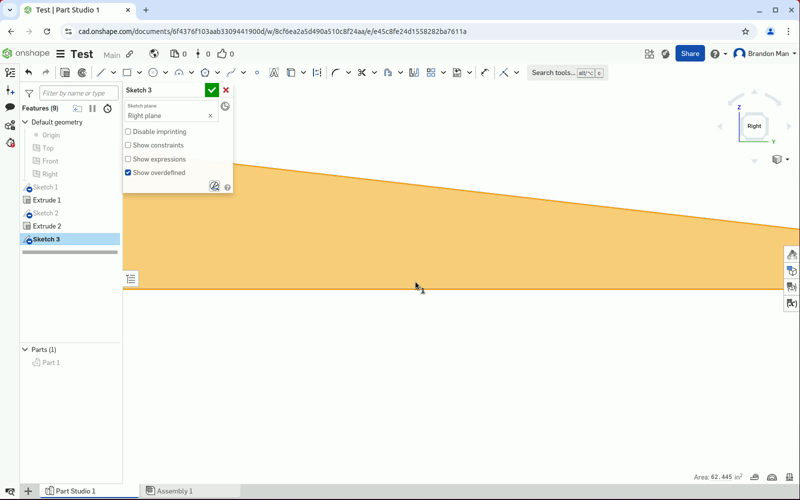
scroll(-6)
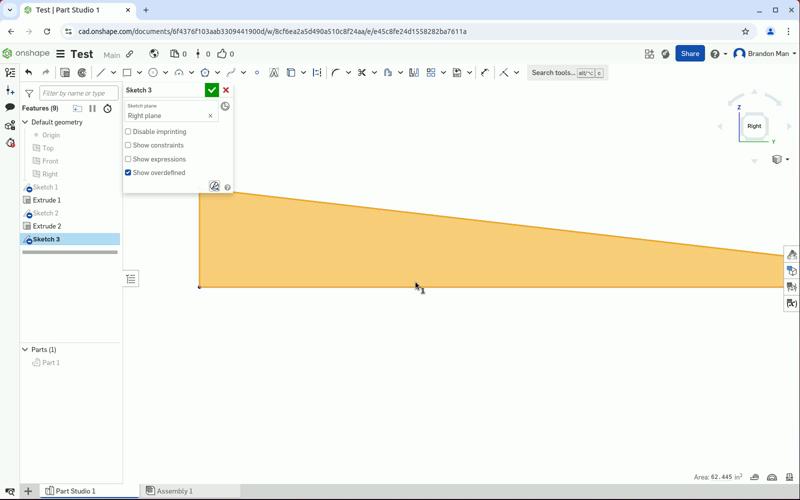
scroll(-6)
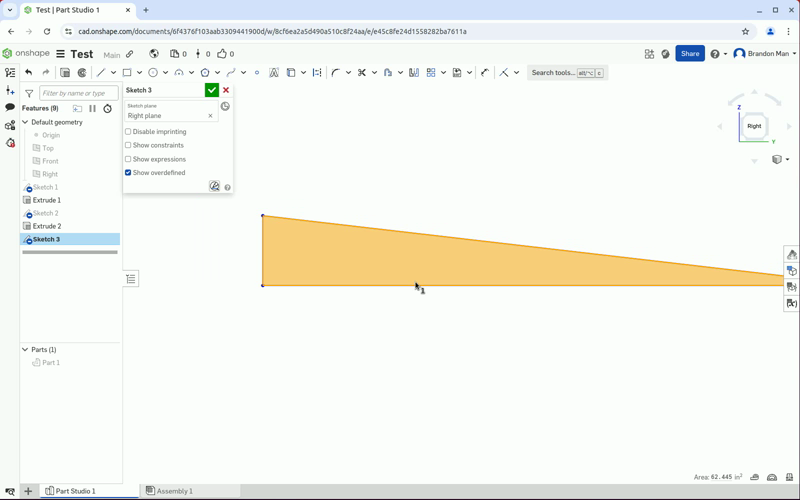
scroll(-6)
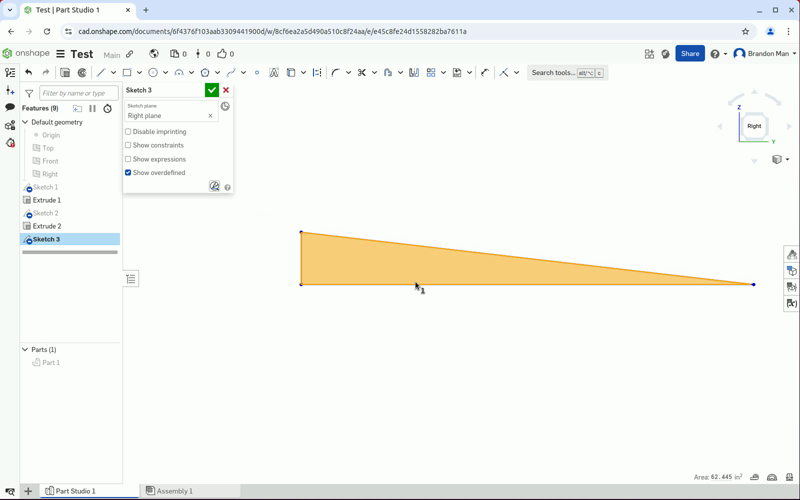
scroll(-6)
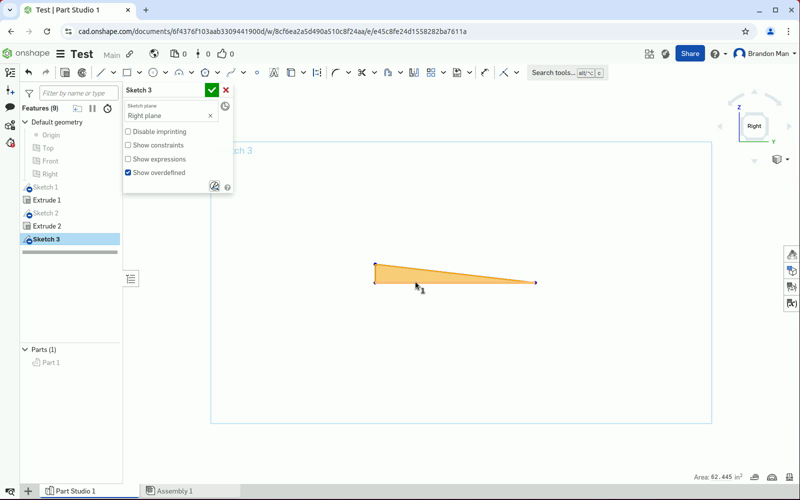
mouse_move(73, 352)
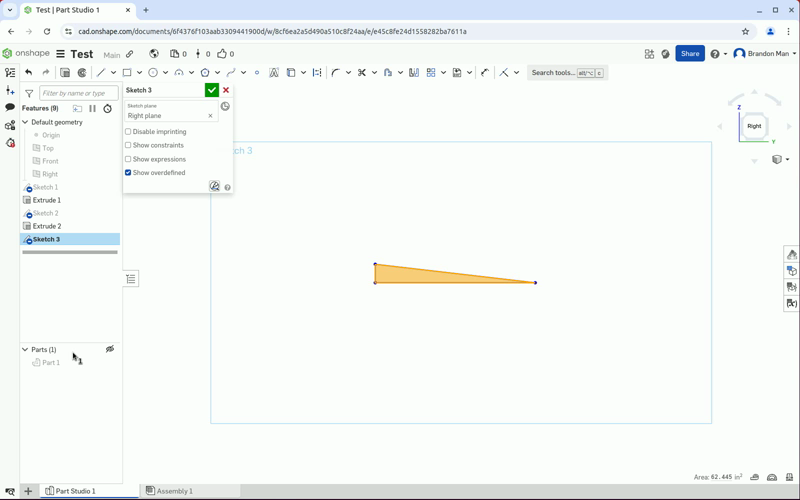
key(shift+y)
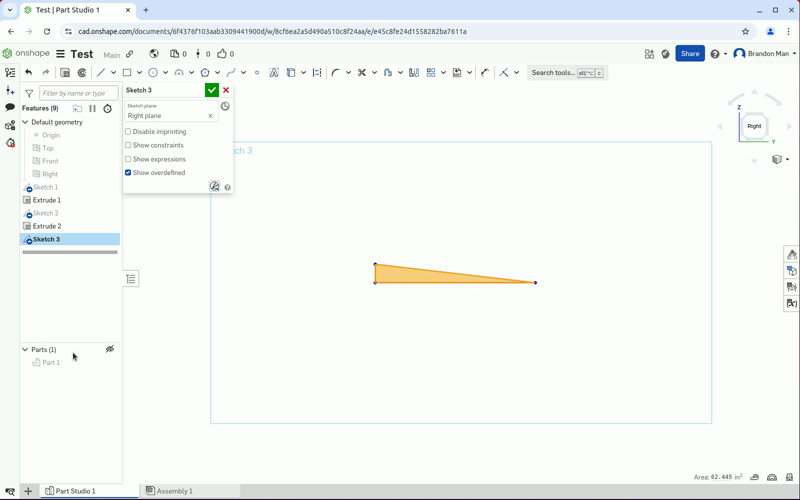
key(shift+e)
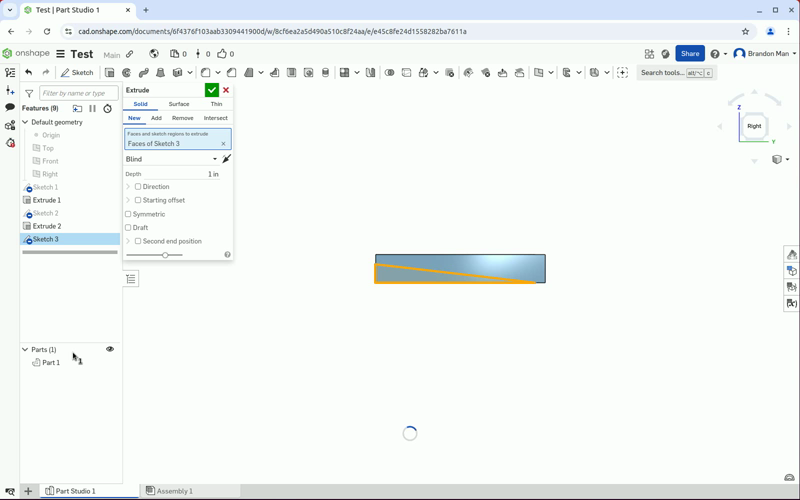
mouse_move(143, 106)
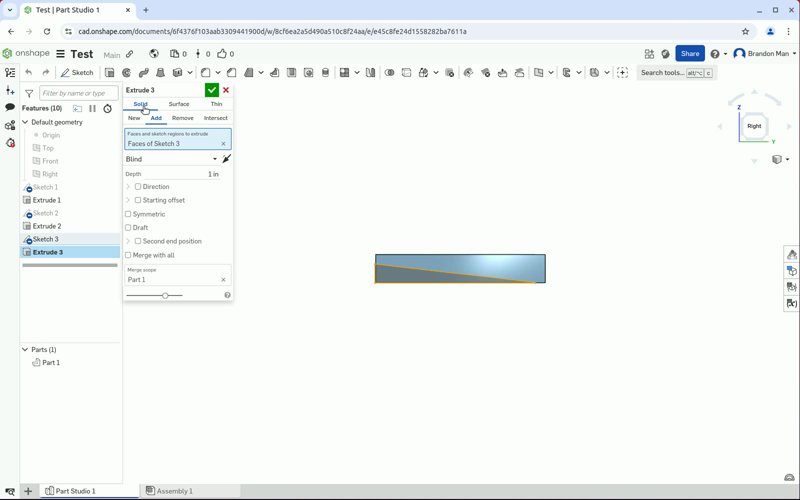
click(143, 106)
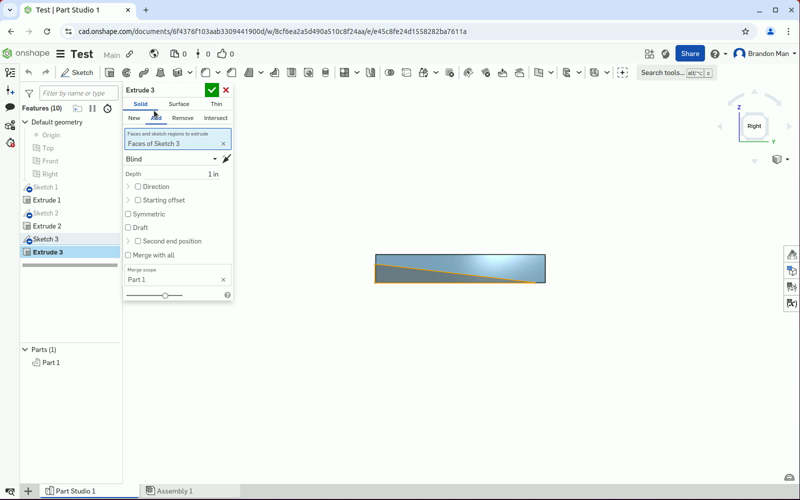
mouse_move(186, 120)
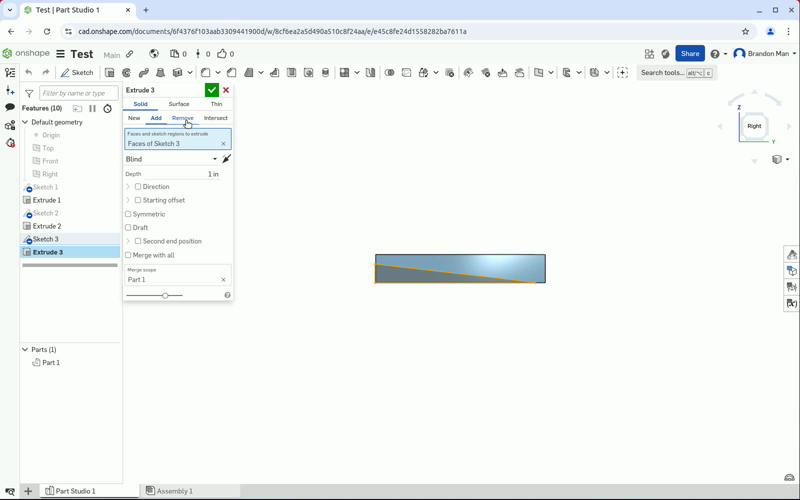
click(186, 120)
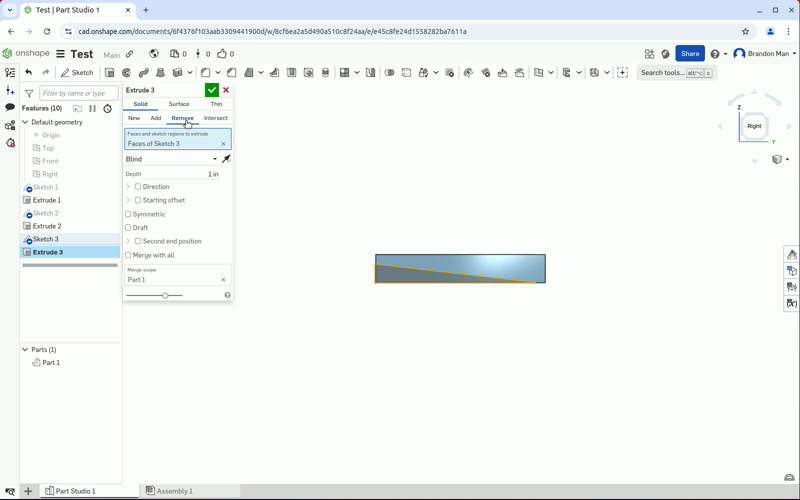
key(tab, 4)
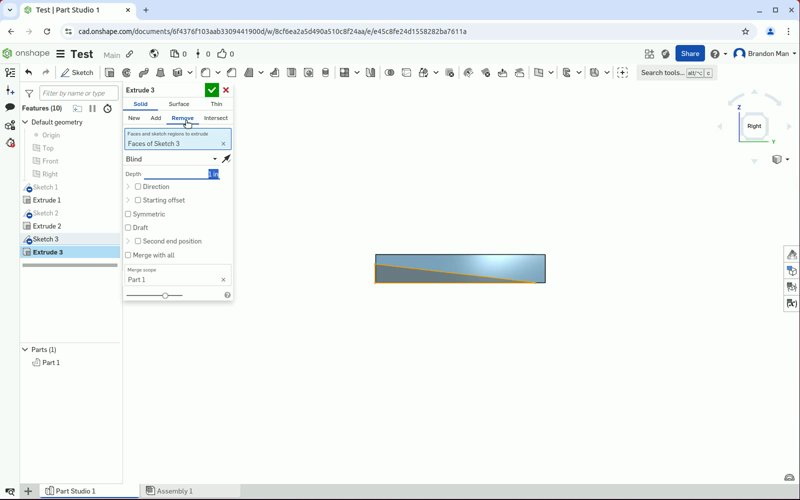
text(-41.884)
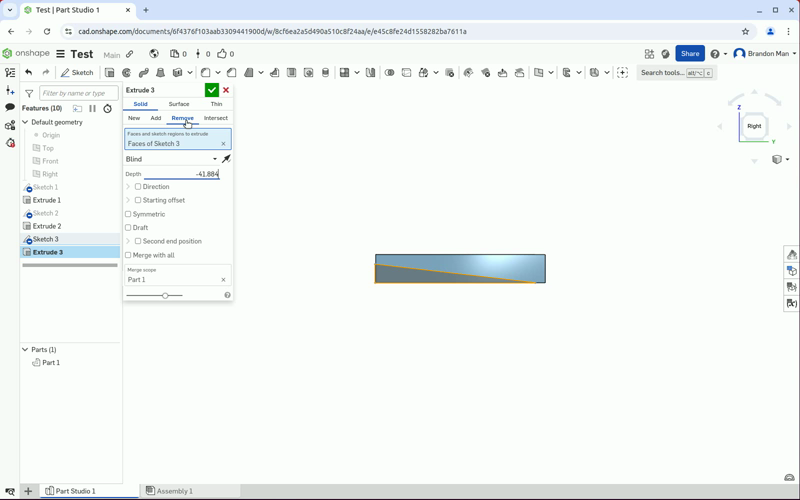
key(tab, 3)
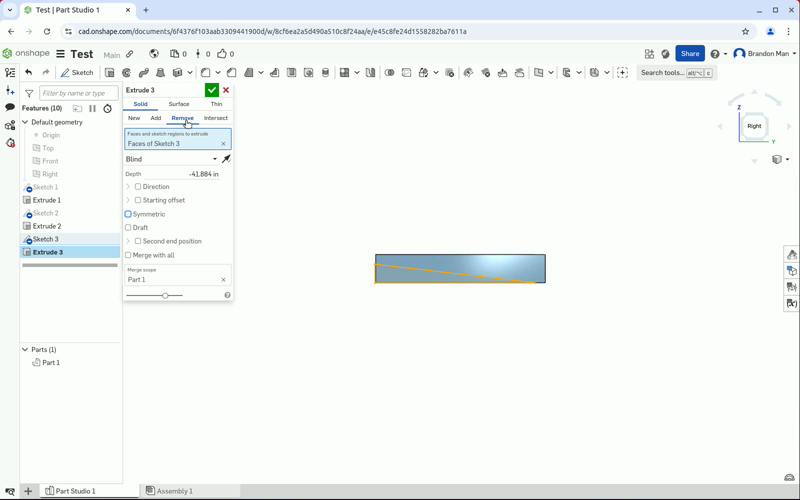
key(space)
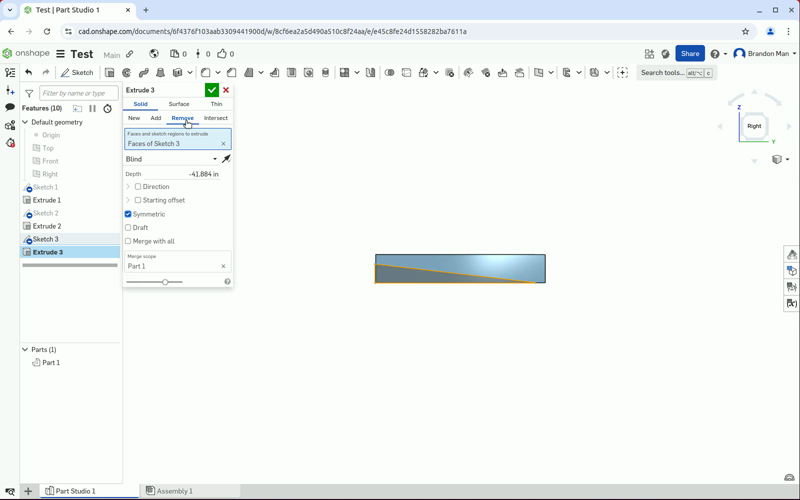
key(tab, 2)
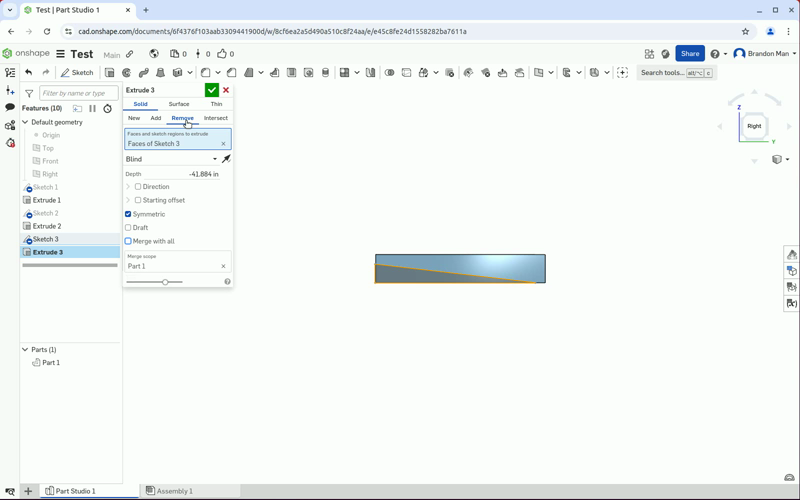
key(space)
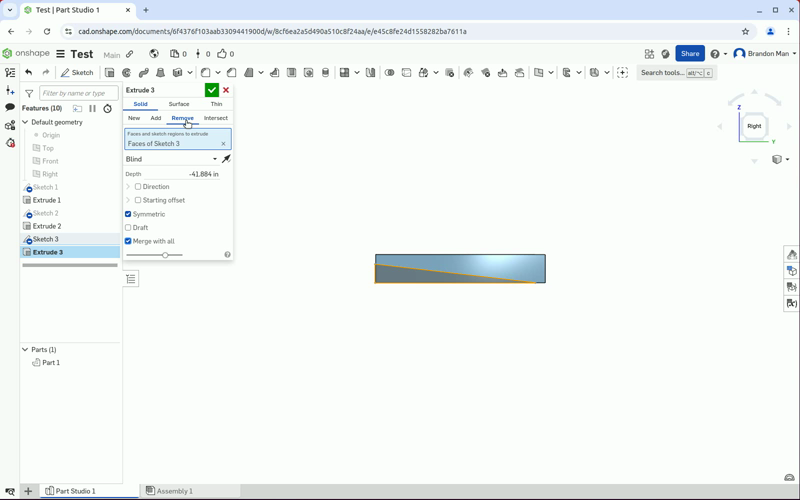
key(enter)
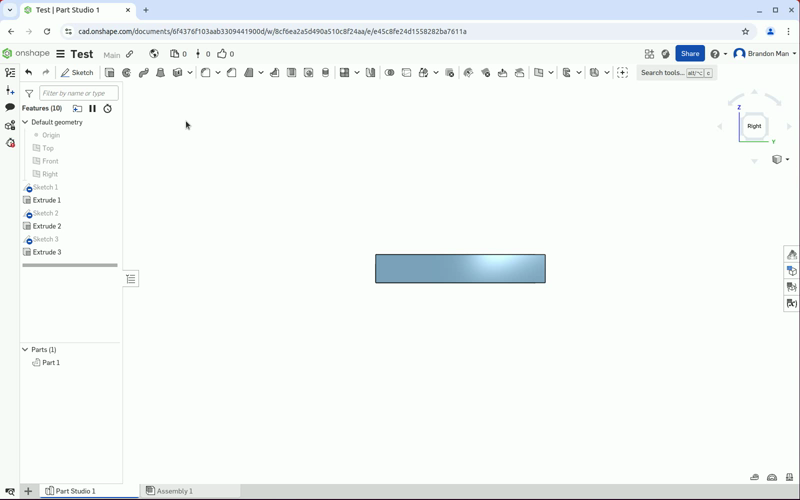
key(shift+h)
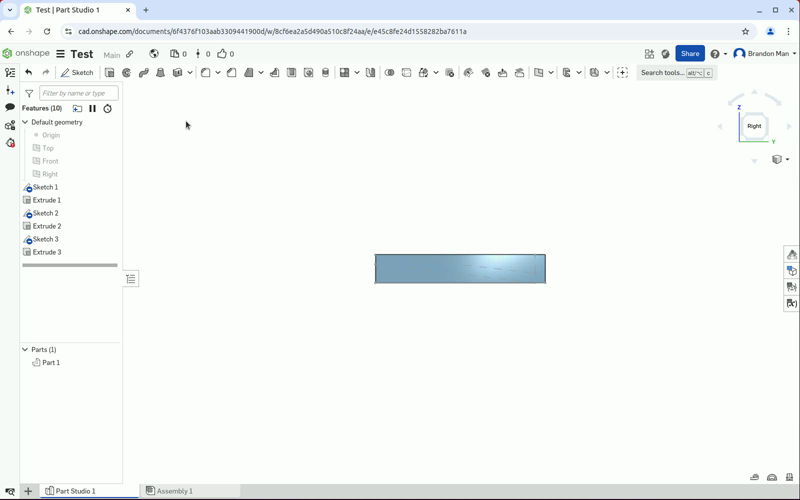
key(shift+h)
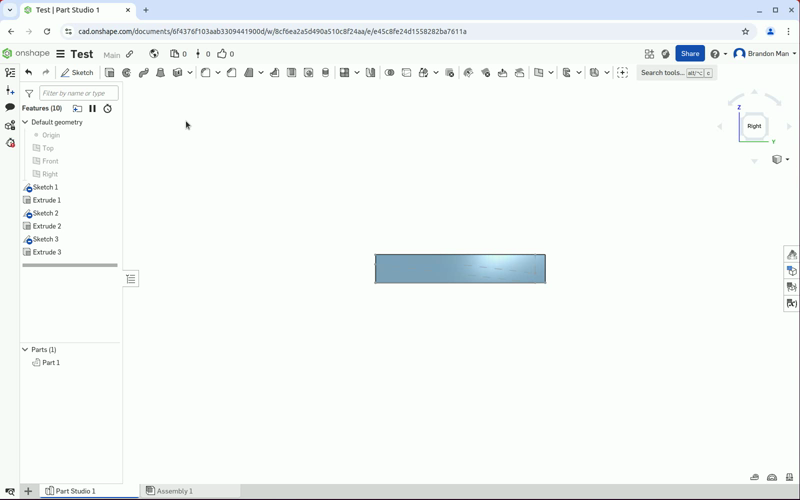
key(shift+7)
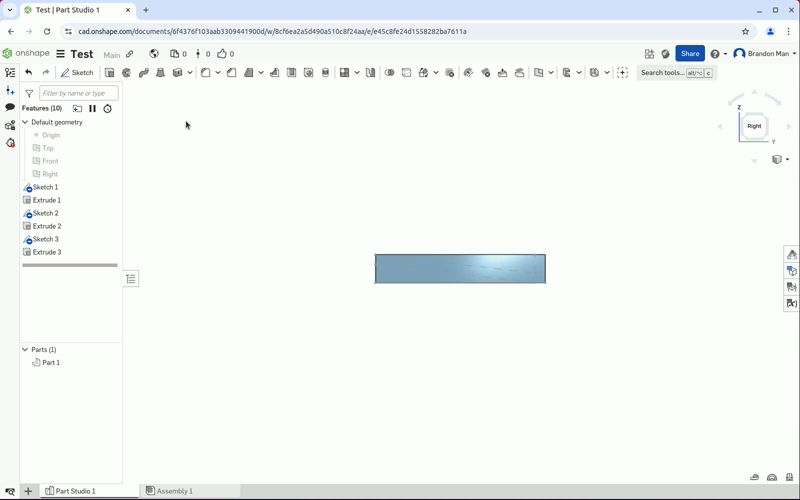
key(right, 2)
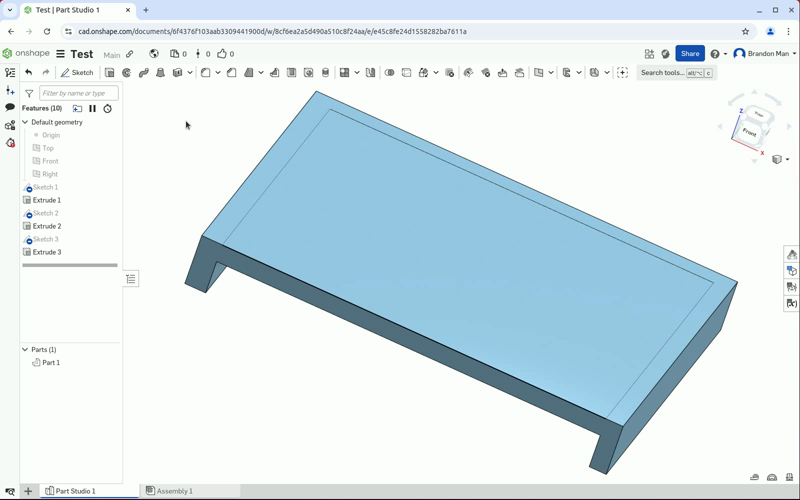
key(down, 2)
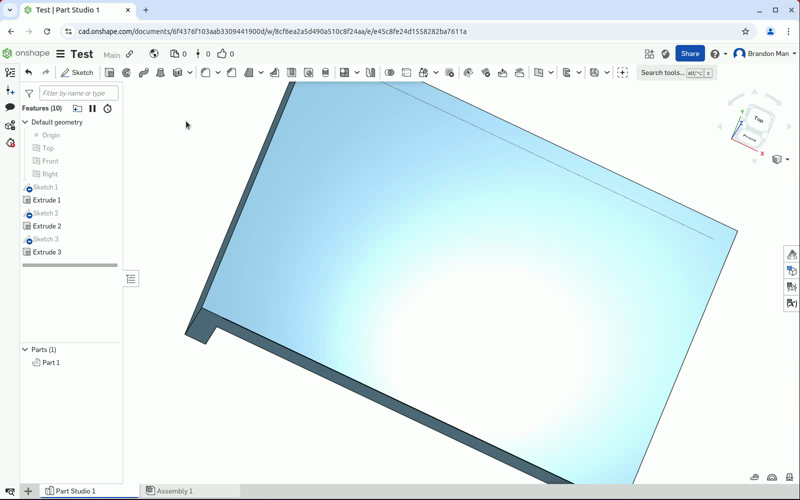
key(up, 2)
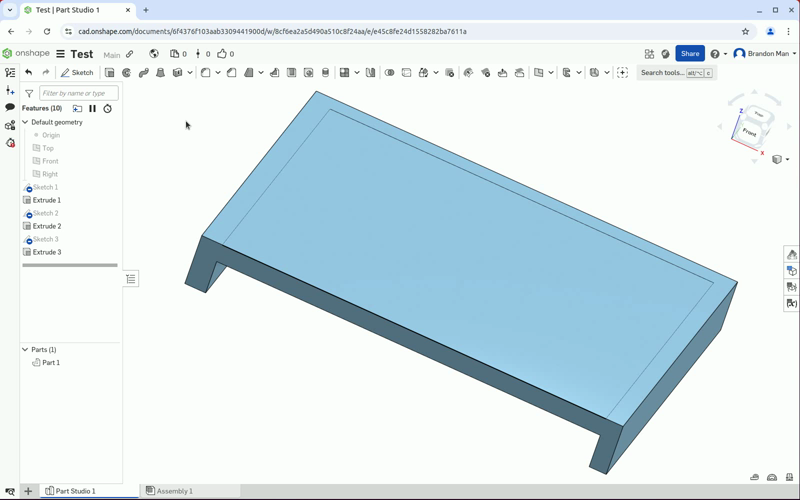
key(left, 2)
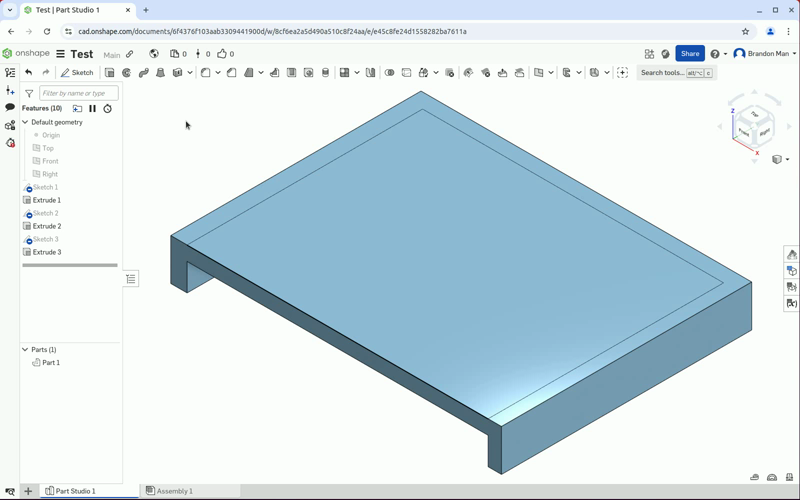
mouse_move(73, 189)
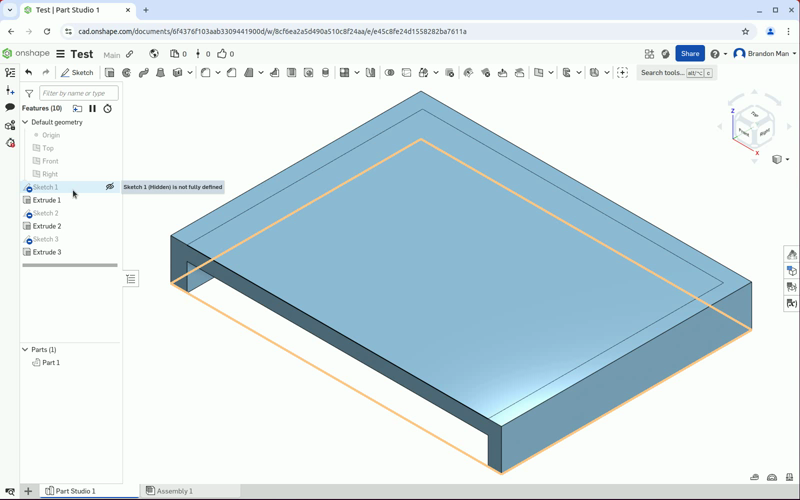
click(73, 189)